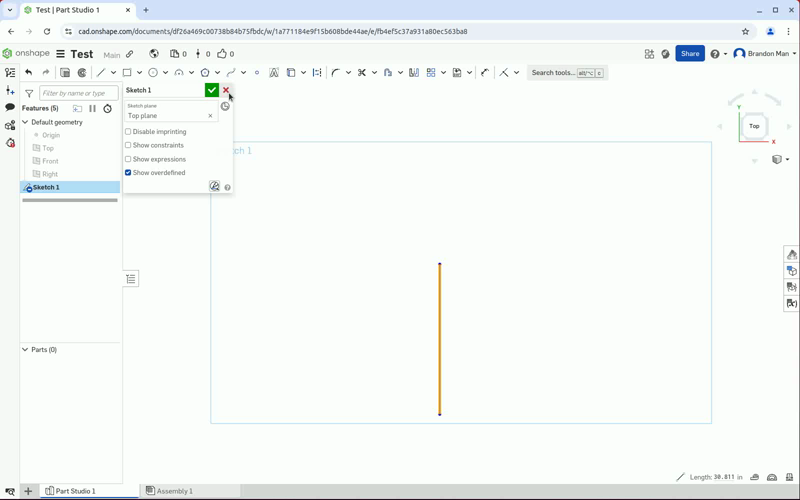
key(shift+h)
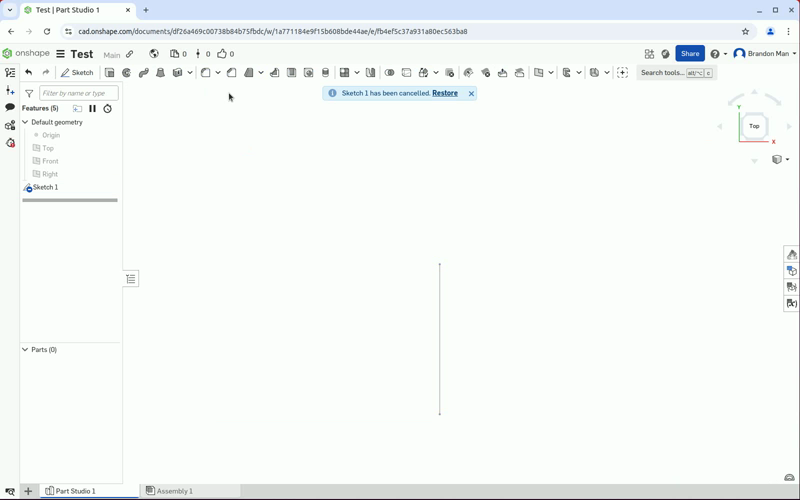
key(shift+s)
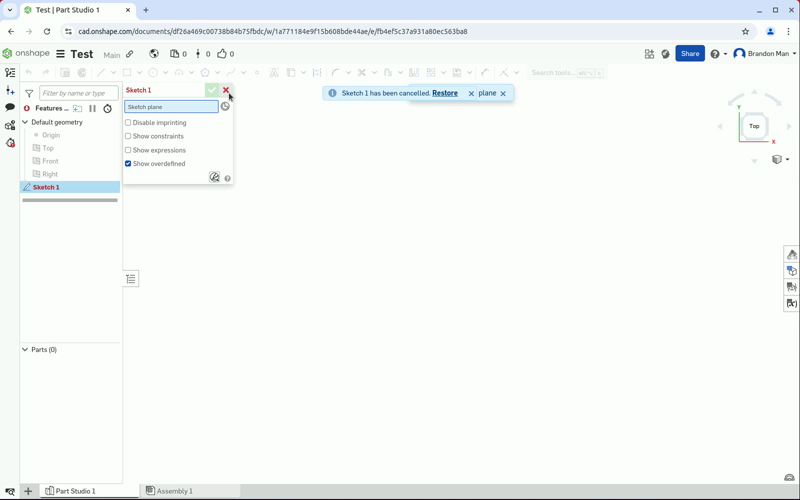
mouse_move(73, 150)
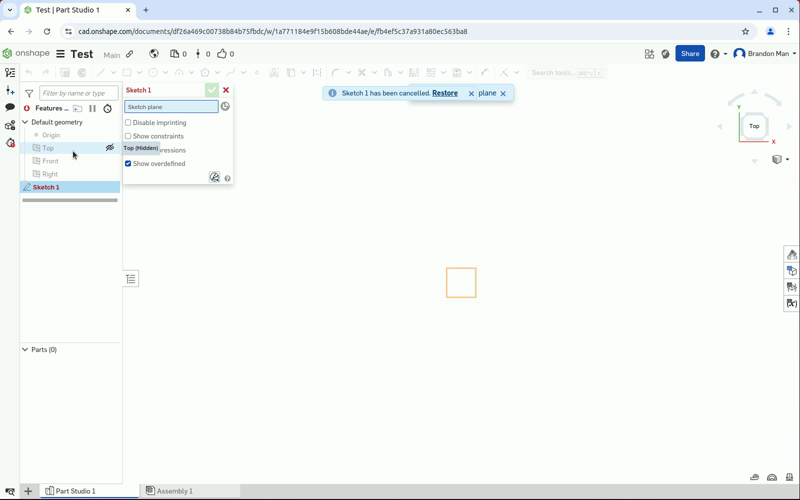
click(73, 150)
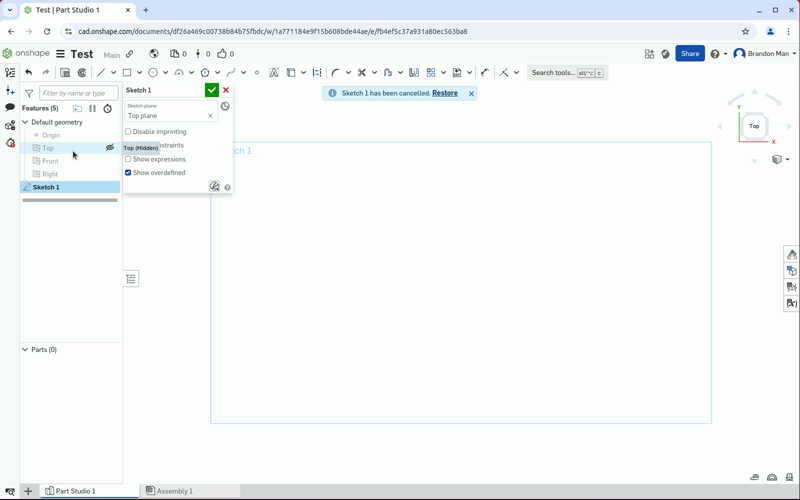
mouse_move(73, 352)
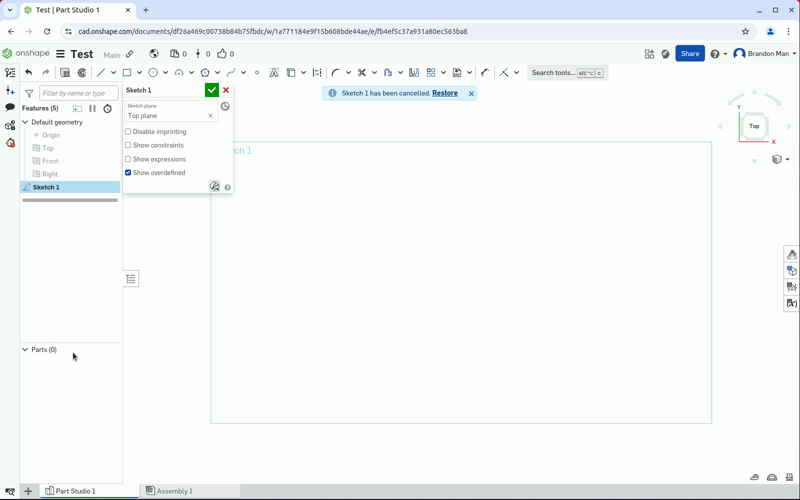
key(y)
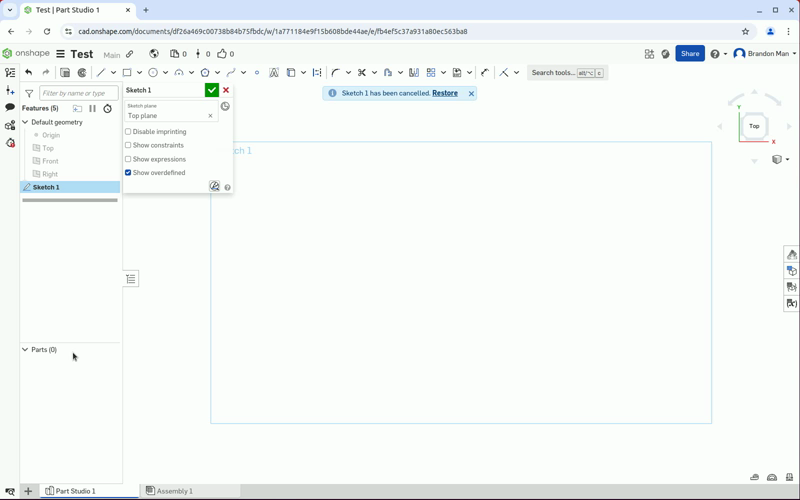
key(l)
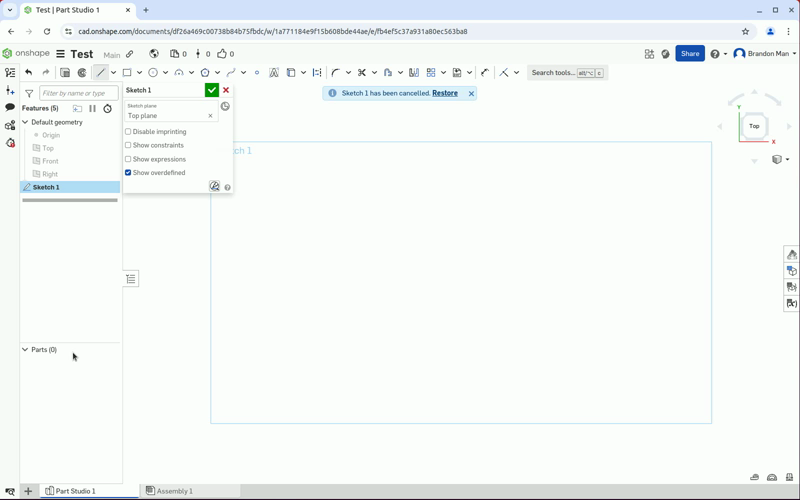
key_down(shift)
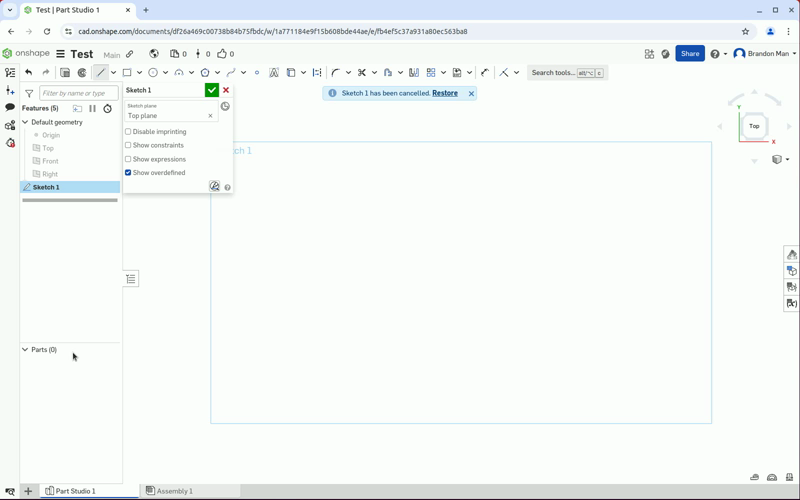
mouse_move(359, 236)
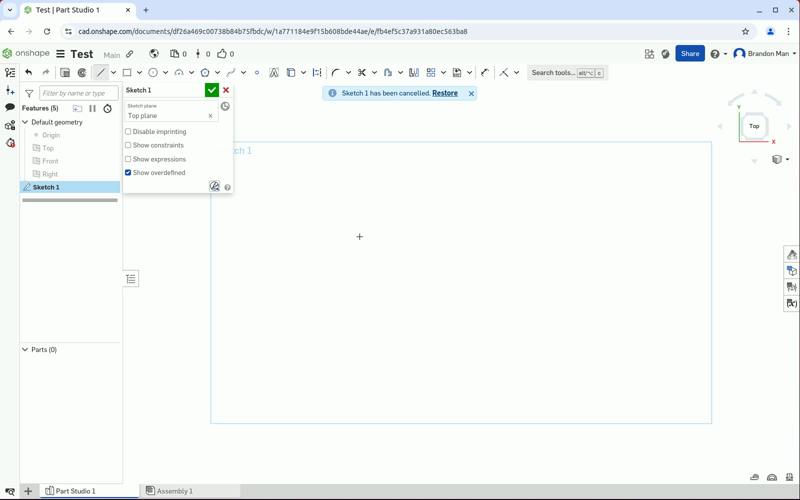
click(359, 236)
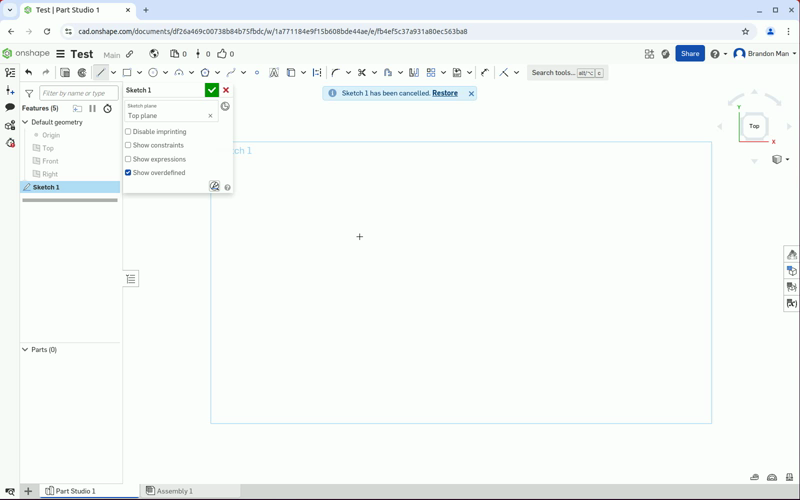
key_up(shift)
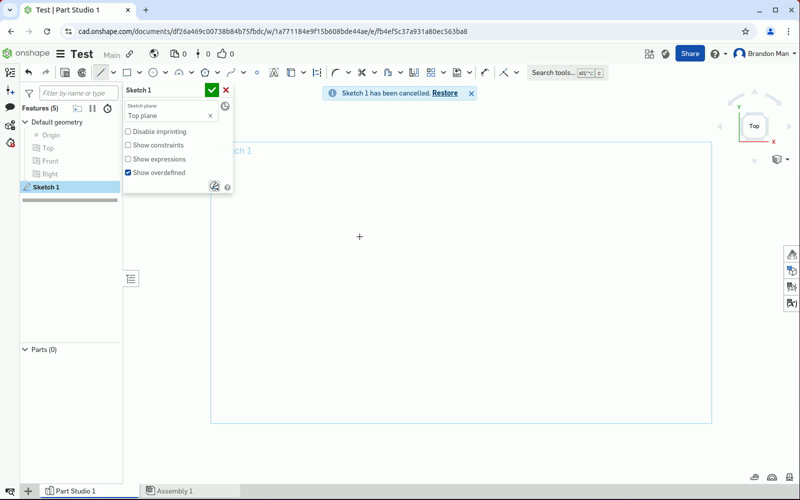
key_down(shift)
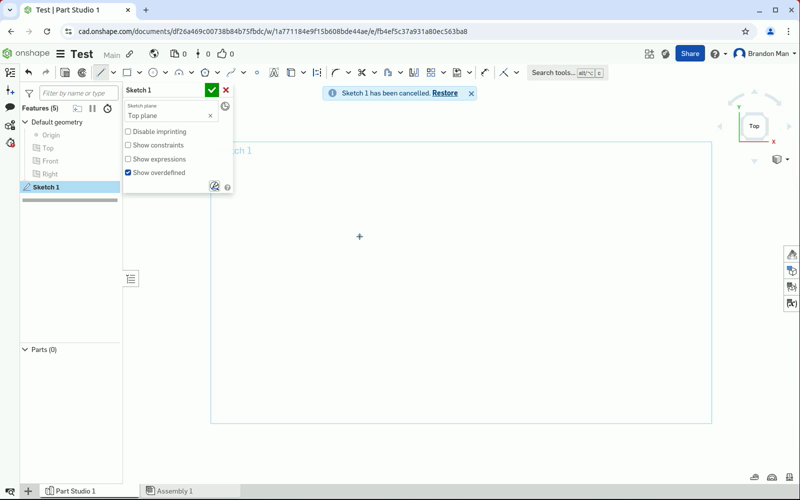
mouse_move(403, 377)
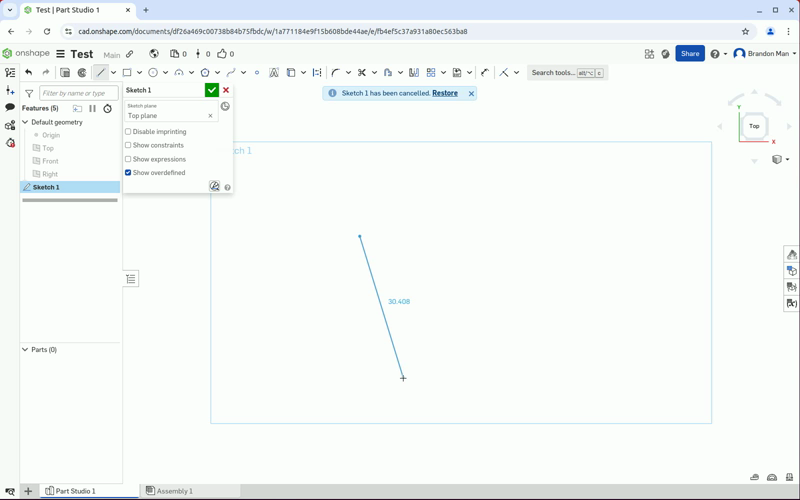
click(403, 377)
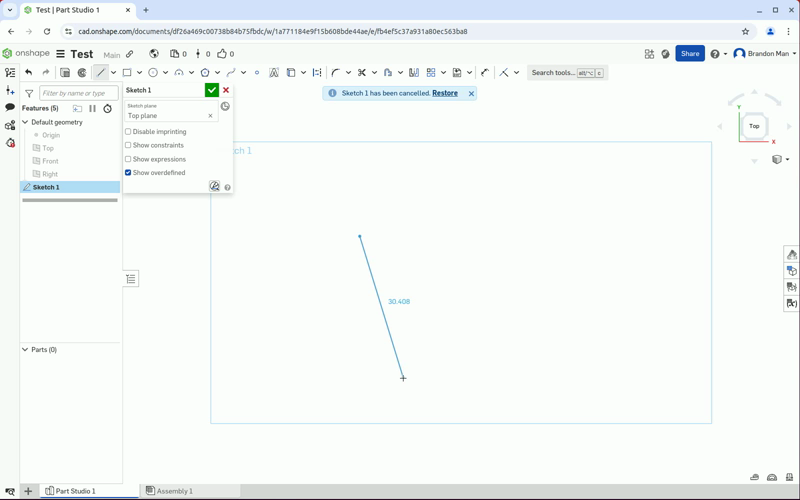
key_up(shift)
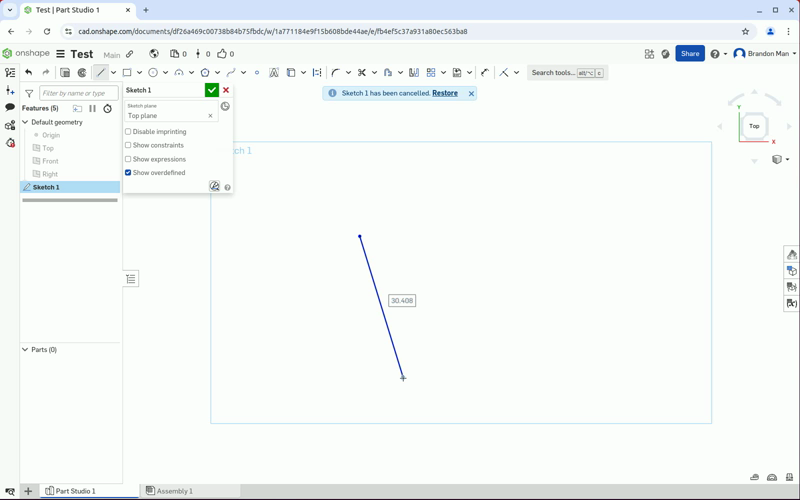
key_down(shift)
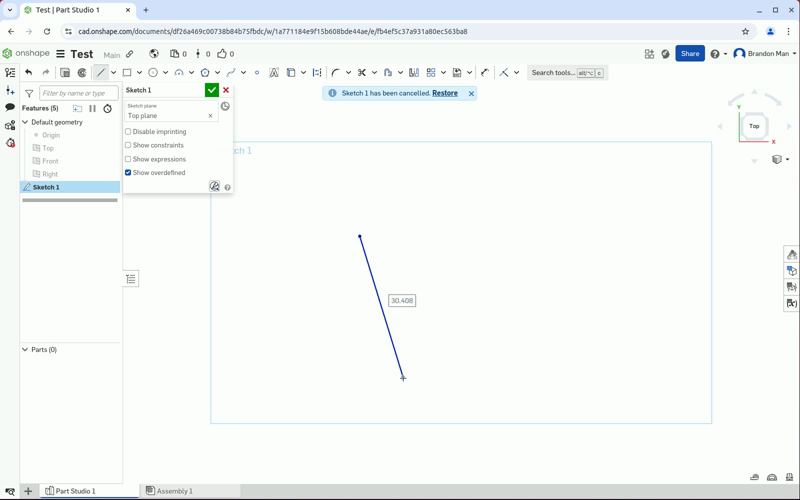
mouse_move(403, 188)
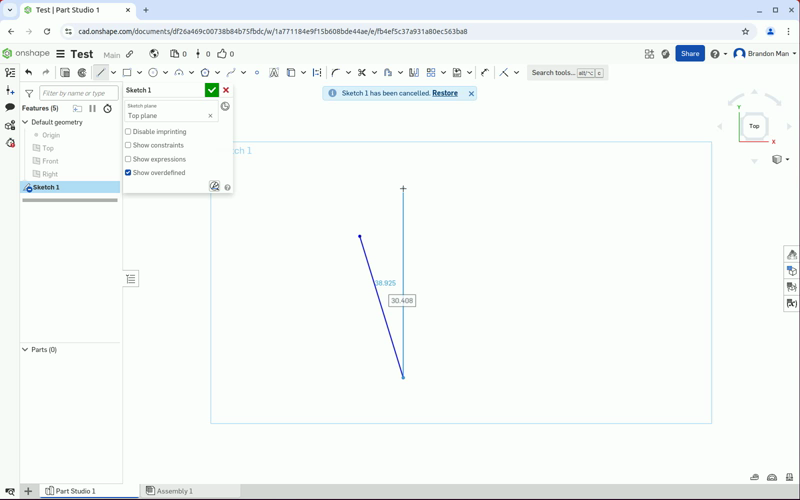
click(403, 188)
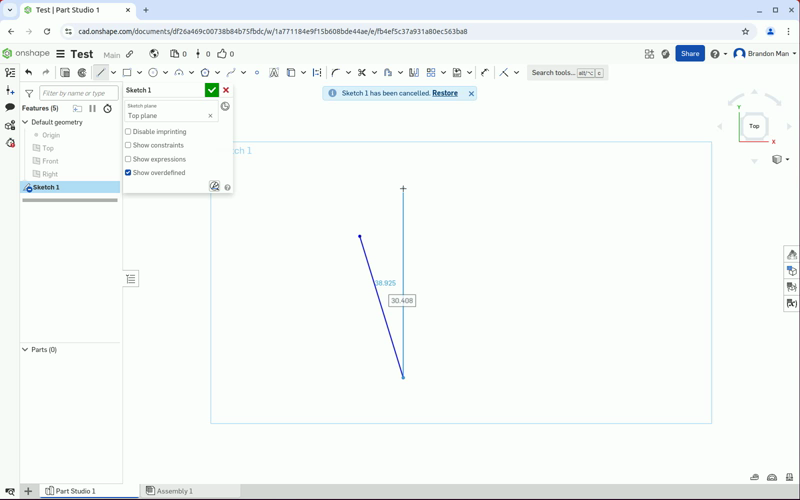
key_up(shift)
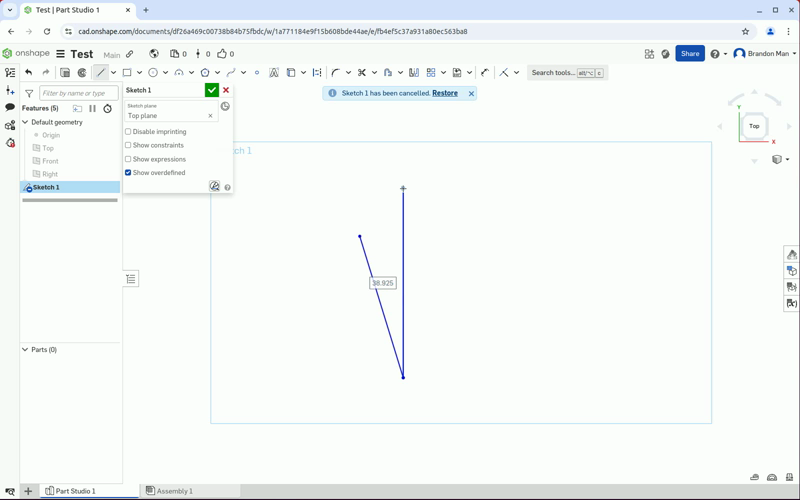
key_down(shift)
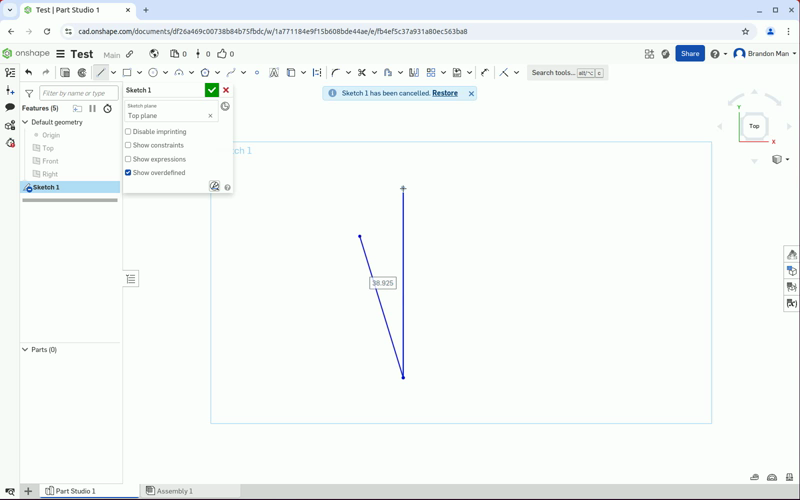
mouse_move(359, 236)
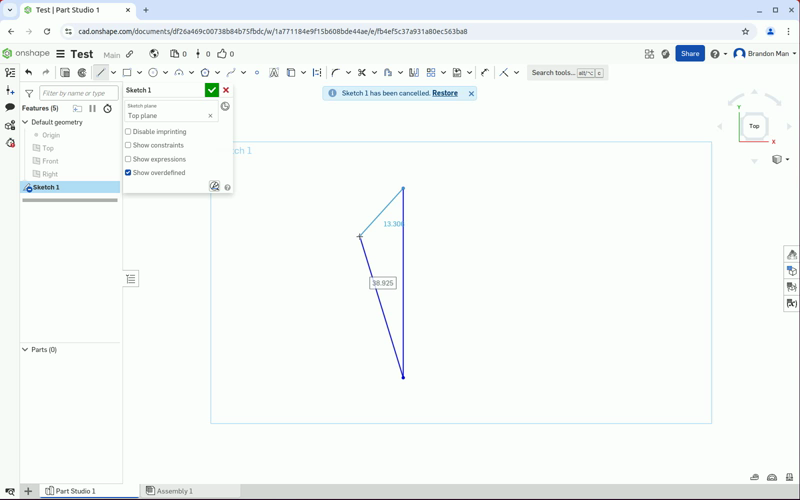
key_up(shift)
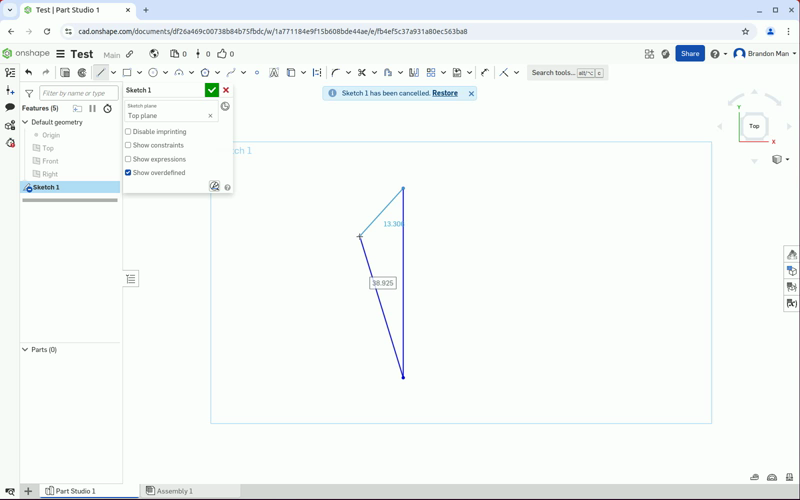
click(359, 236)
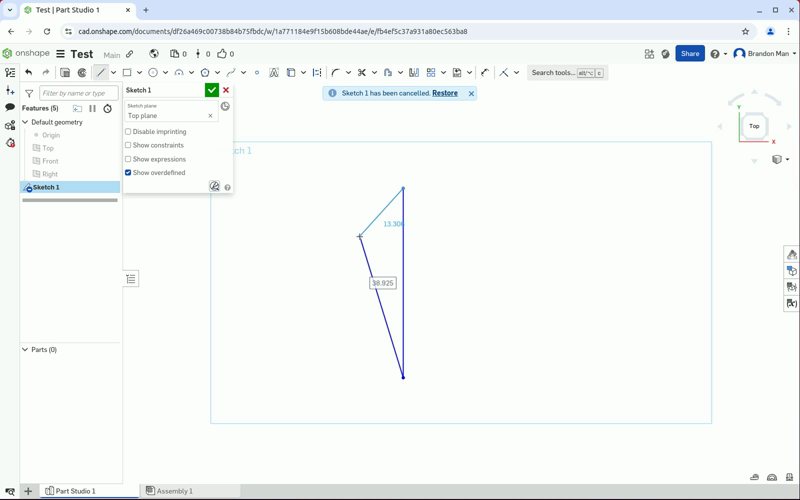
key(esc)
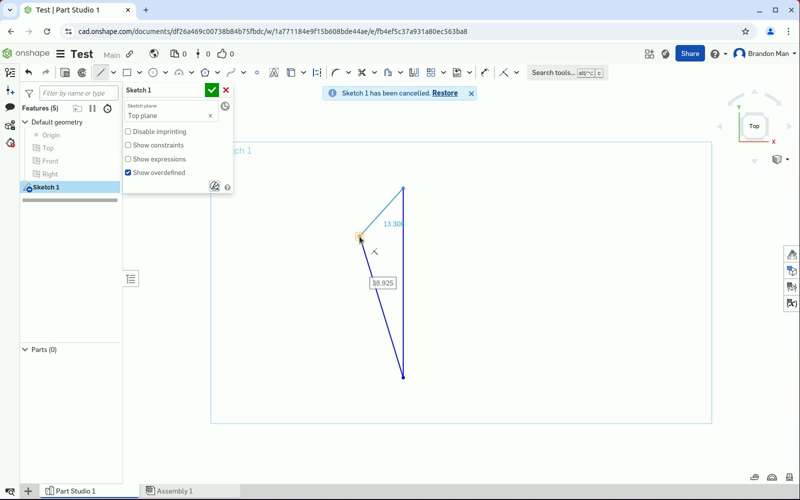
mouse_move(372, 247)
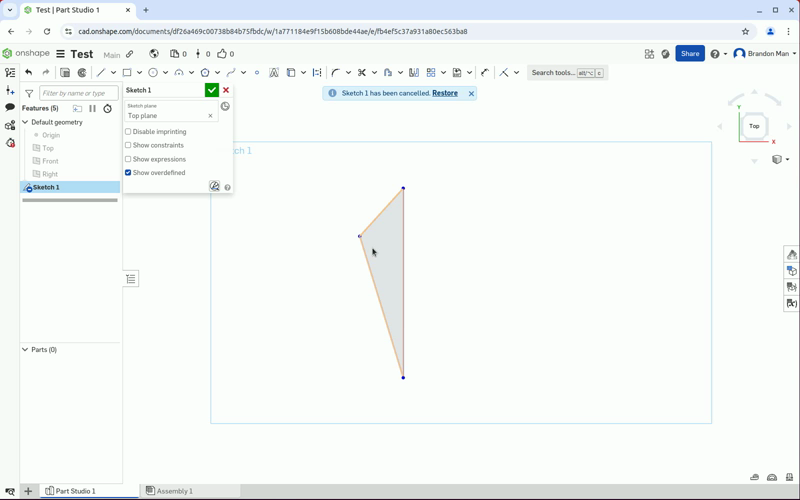
click(372, 247)
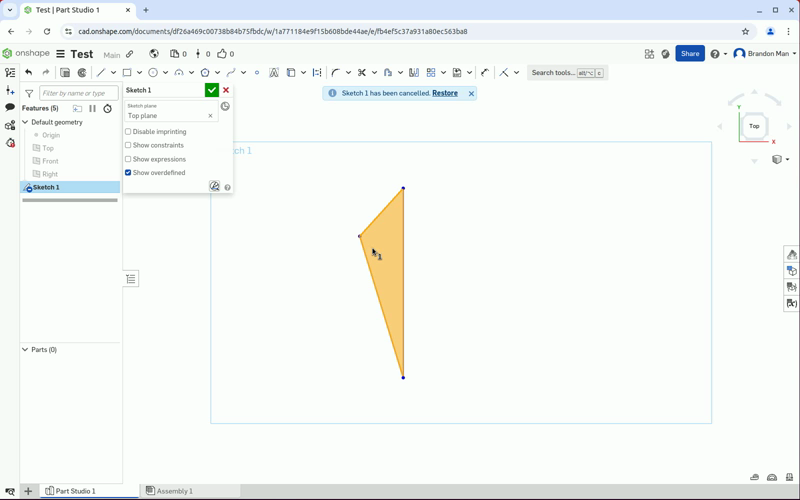
mouse_move(73, 352)
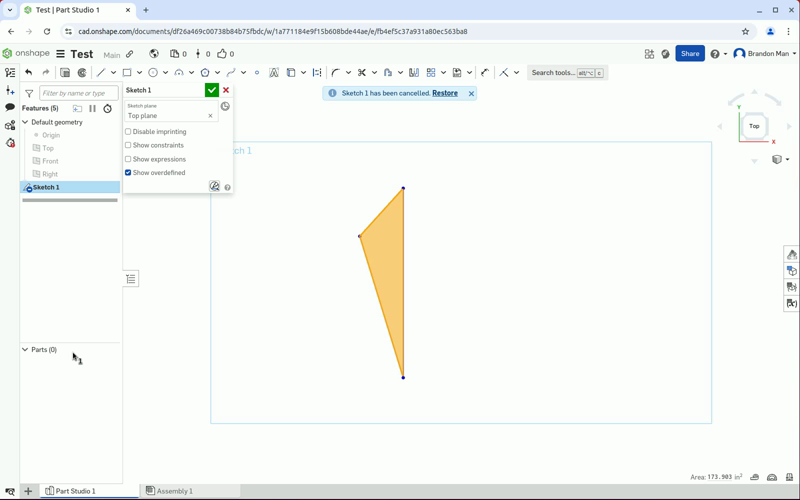
key(shift+y)
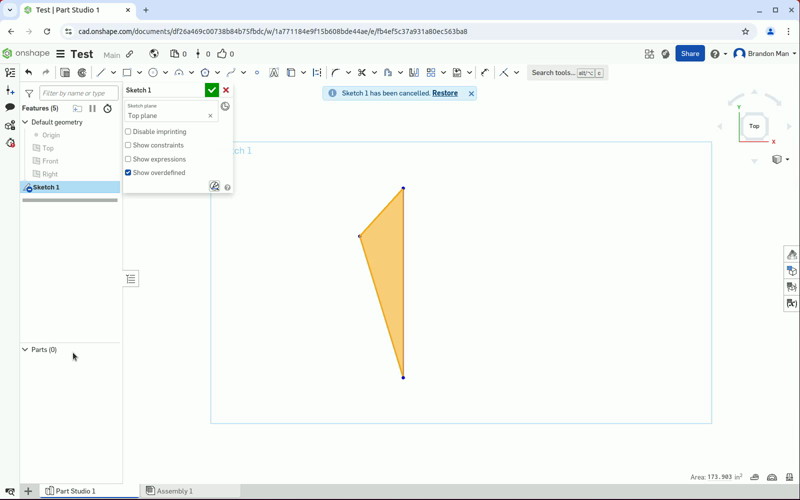
key(shift+e)
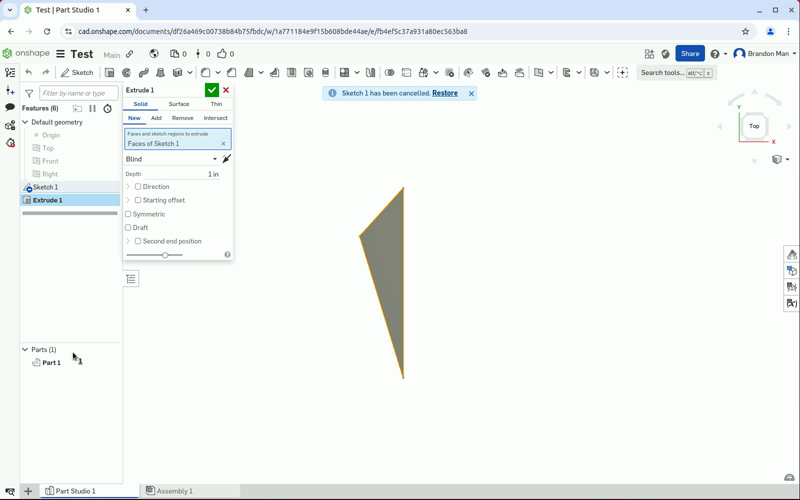
mouse_move(143, 106)
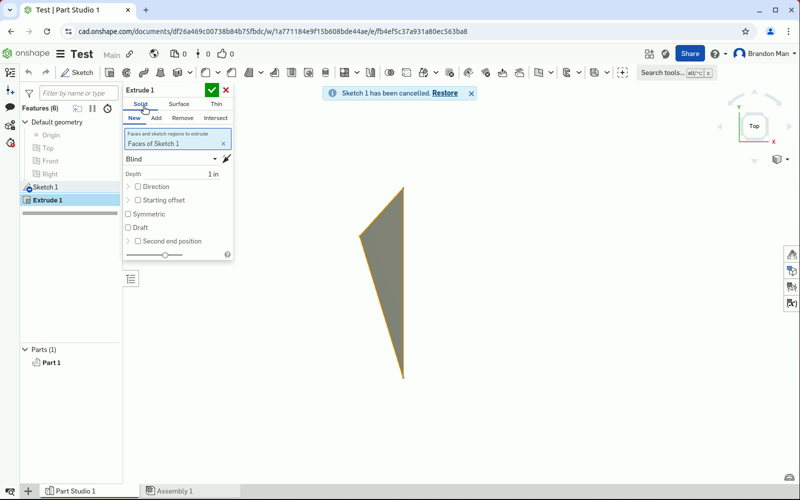
click(143, 106)
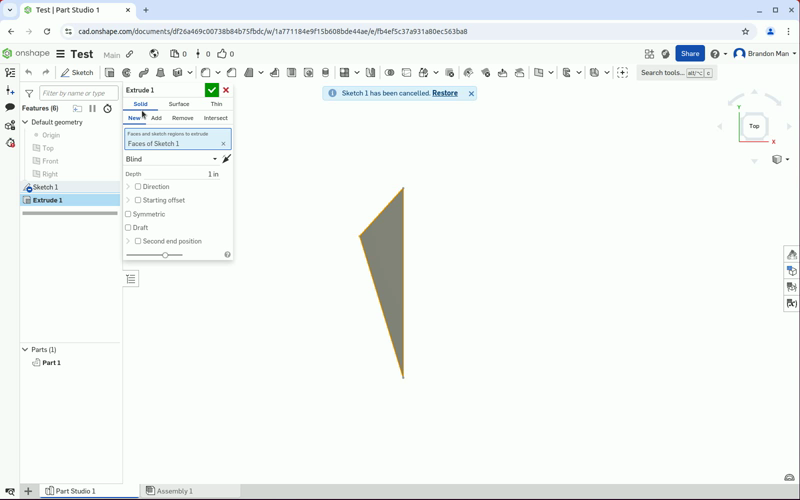
mouse_move(137, 120)
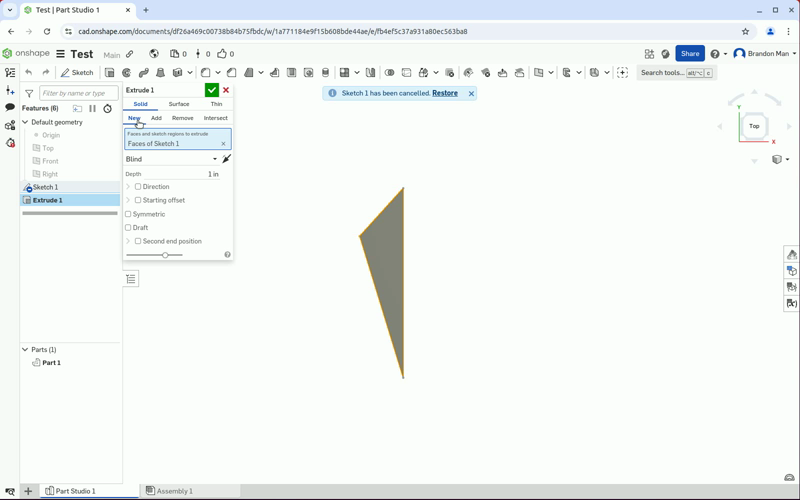
click(137, 120)
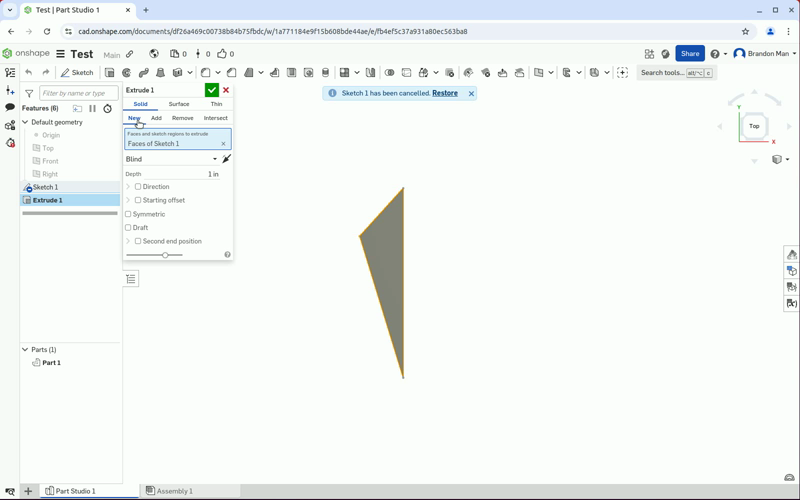
key(tab, 4)
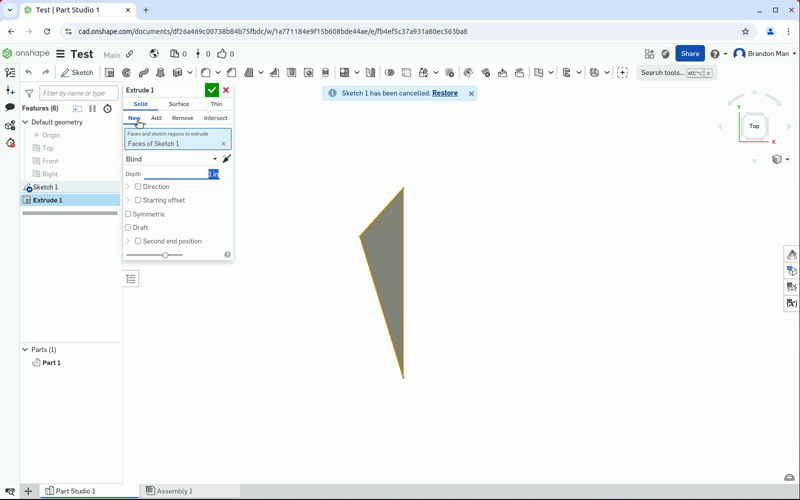
text(1.926)
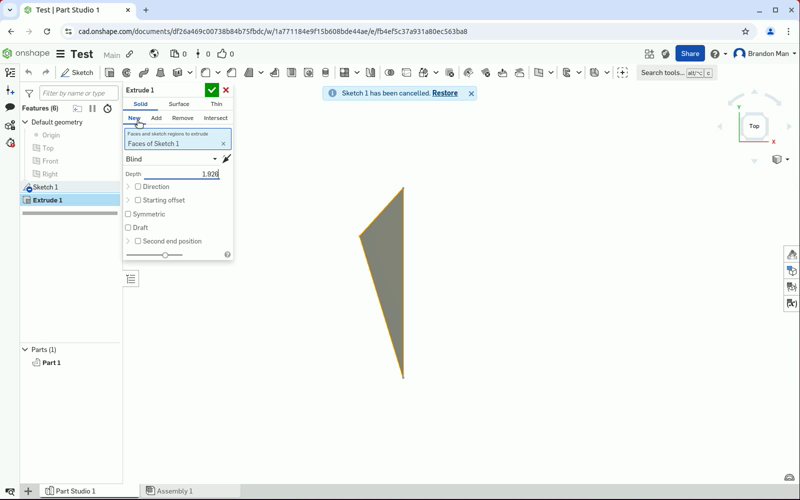
key(enter)
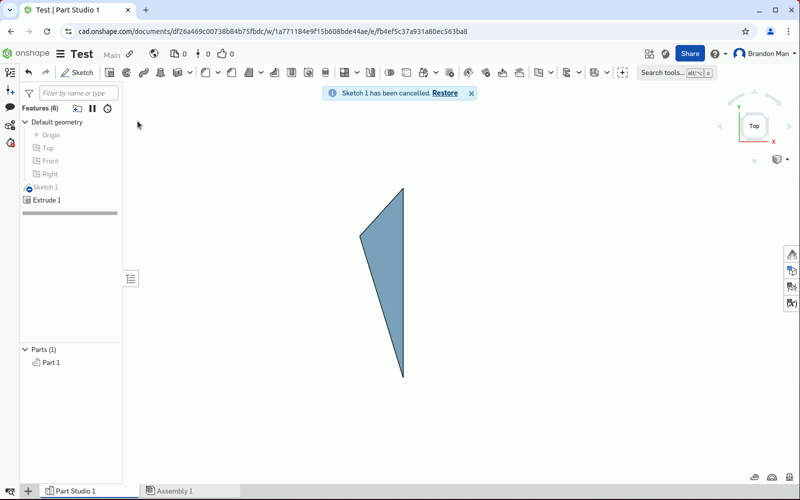
key(shift+h)
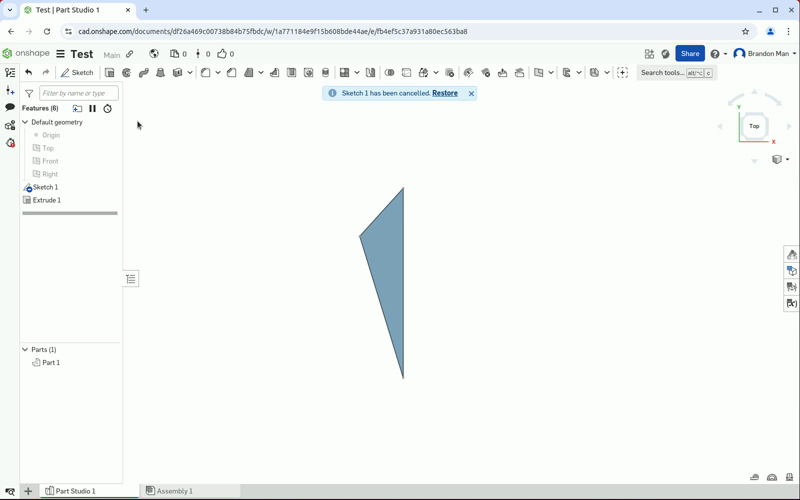
key(shift+h)
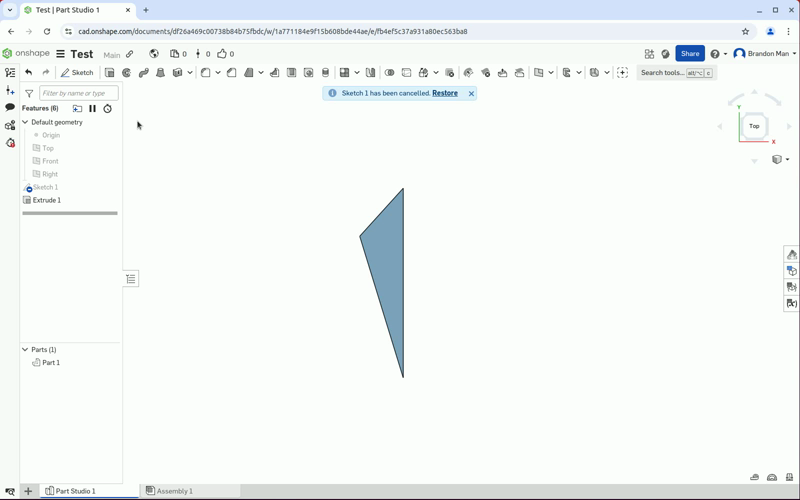
mouse_move(73, 189)
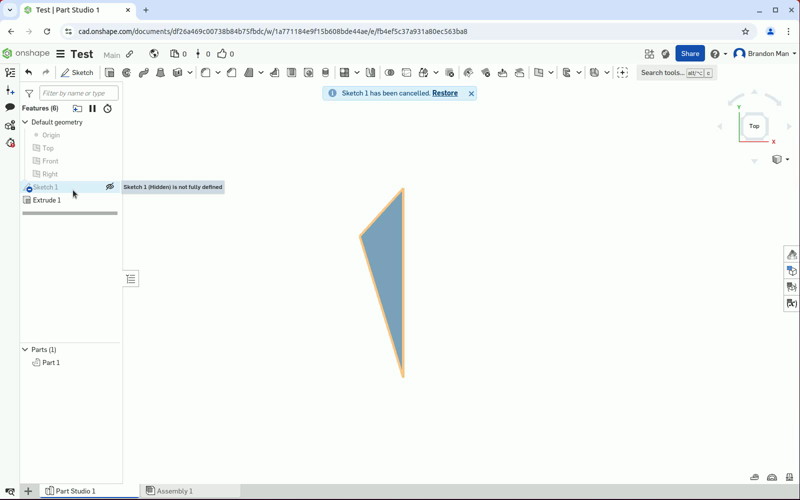
click(73, 189)
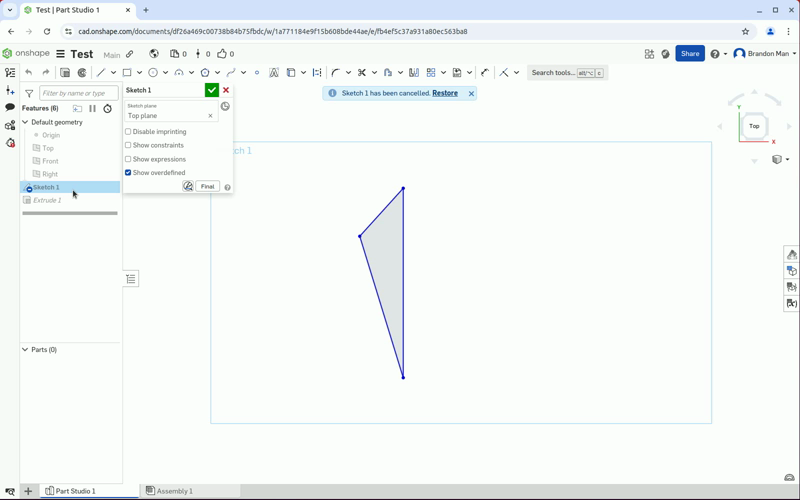
mouse_move(229, 92)
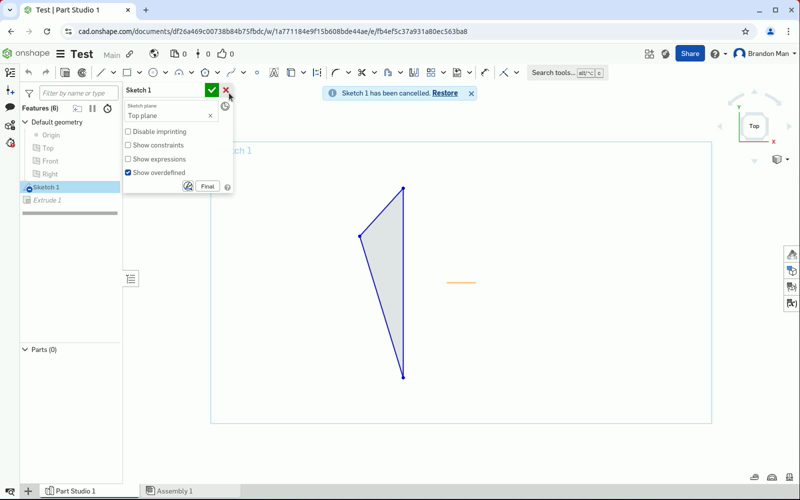
click(229, 92)
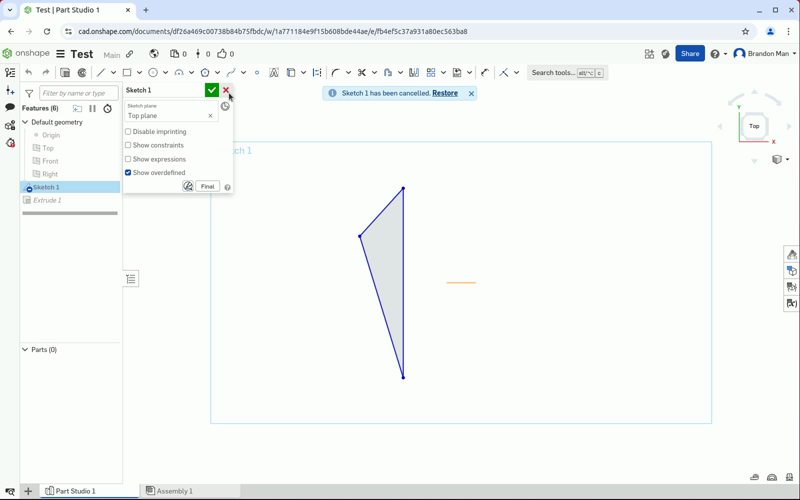
key(shift+s)
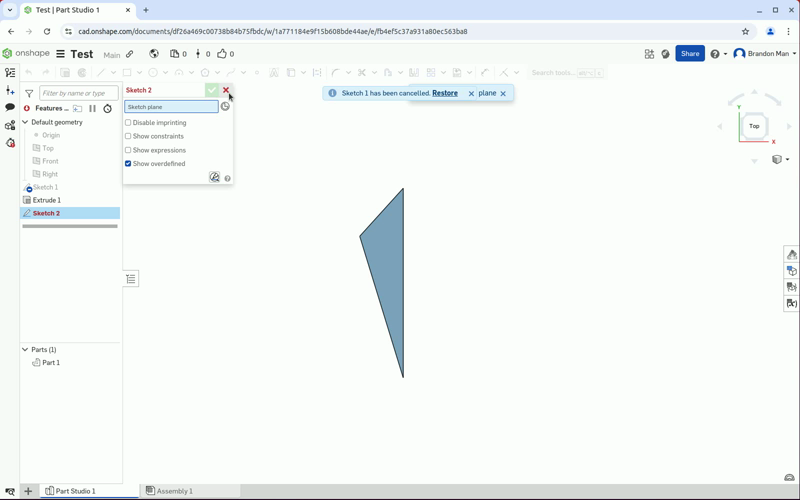
mouse_move(73, 150)
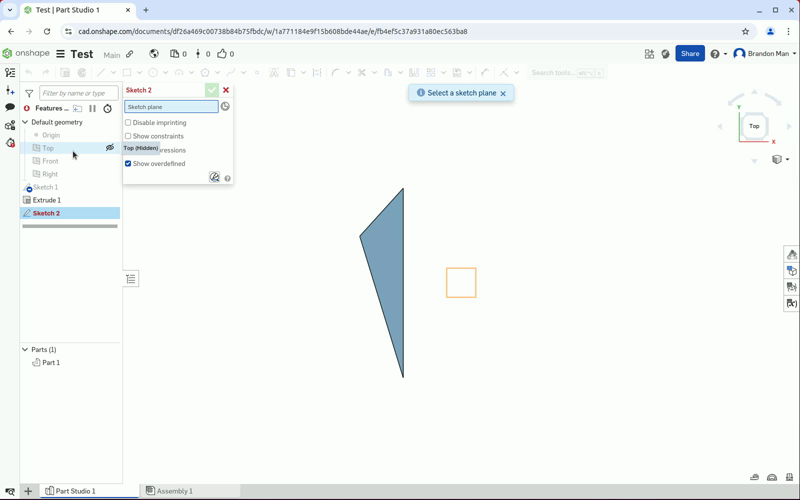
click(73, 150)
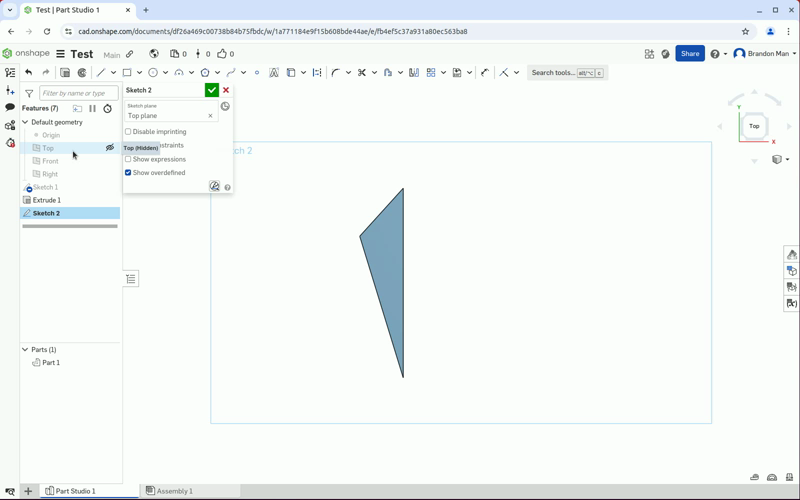
mouse_move(73, 352)
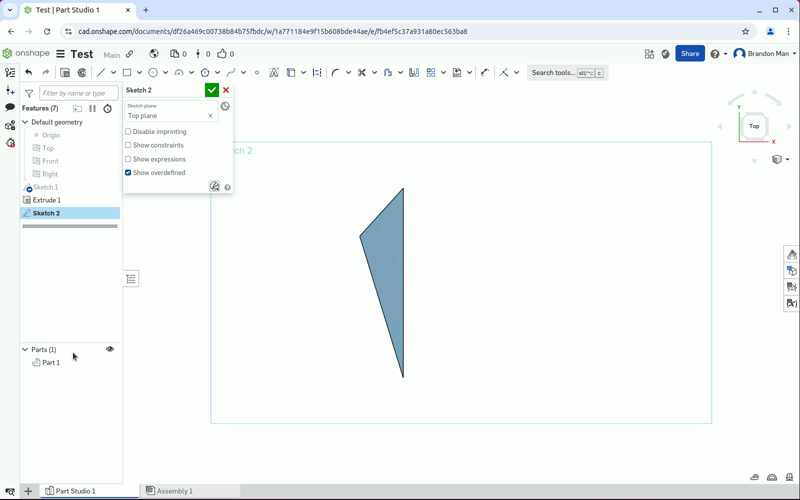
key(y)
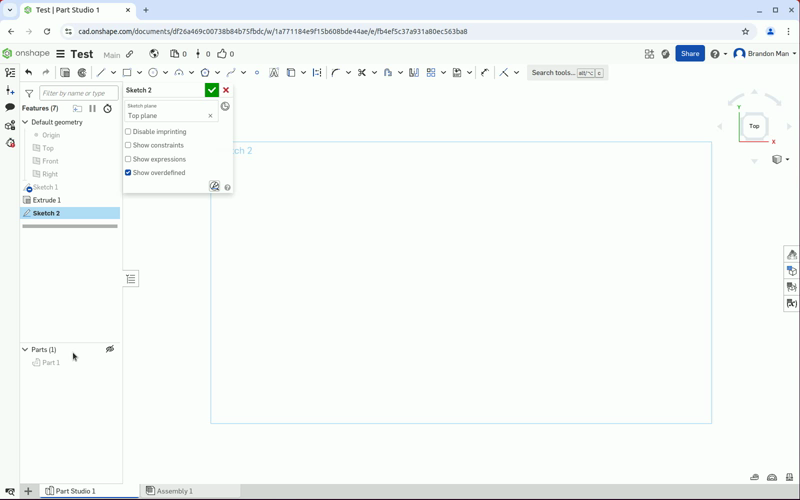
key(l)
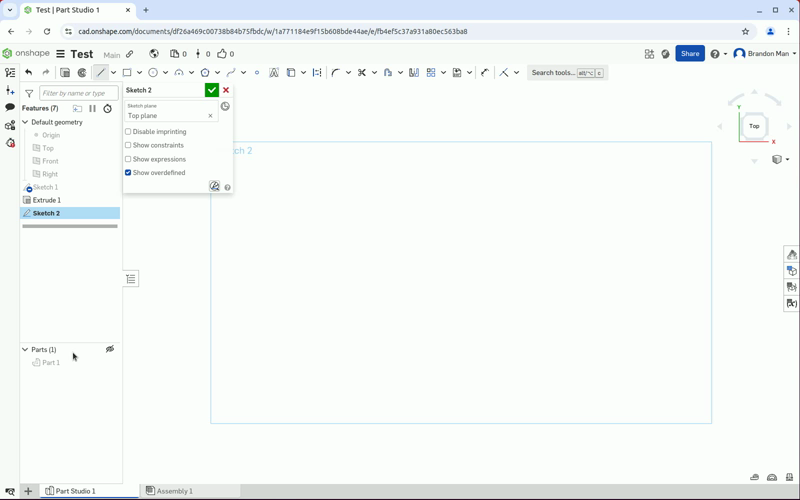
key_down(shift)
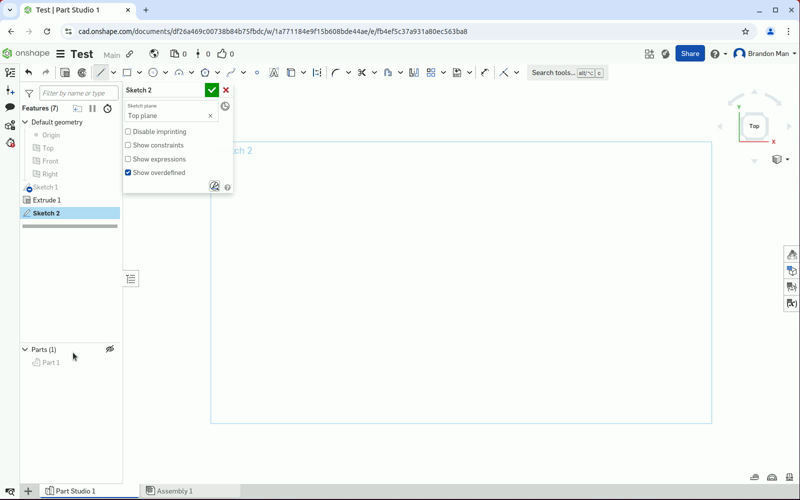
mouse_move(518, 378)
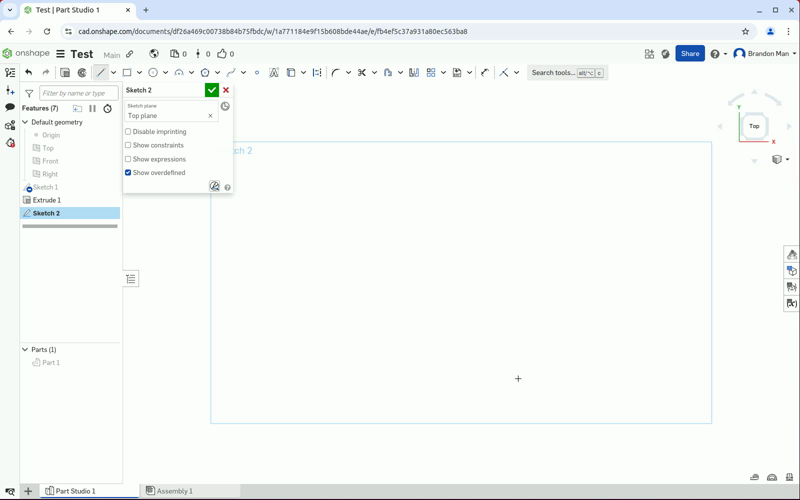
click(518, 378)
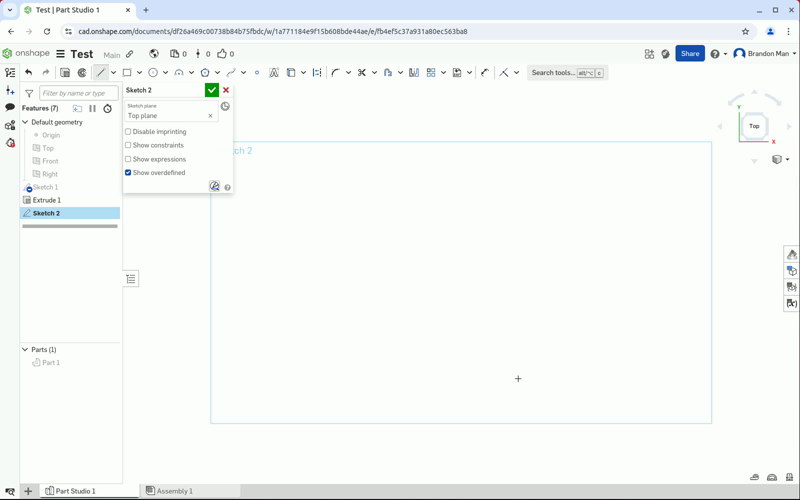
key_up(shift)
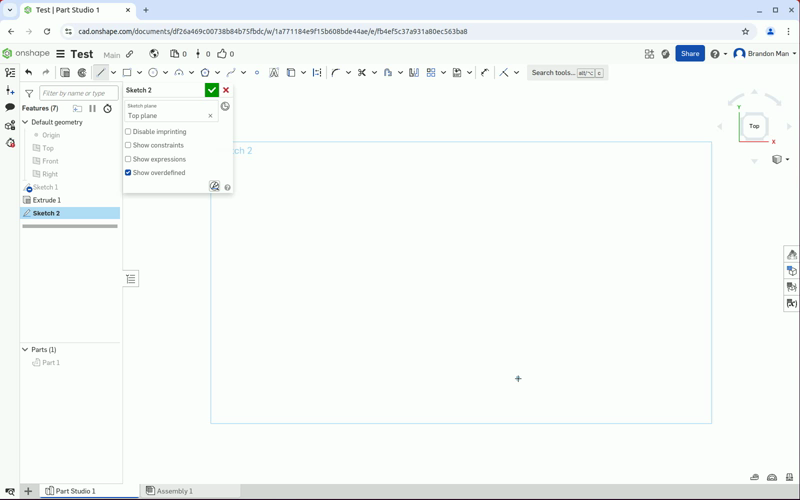
key_down(shift)
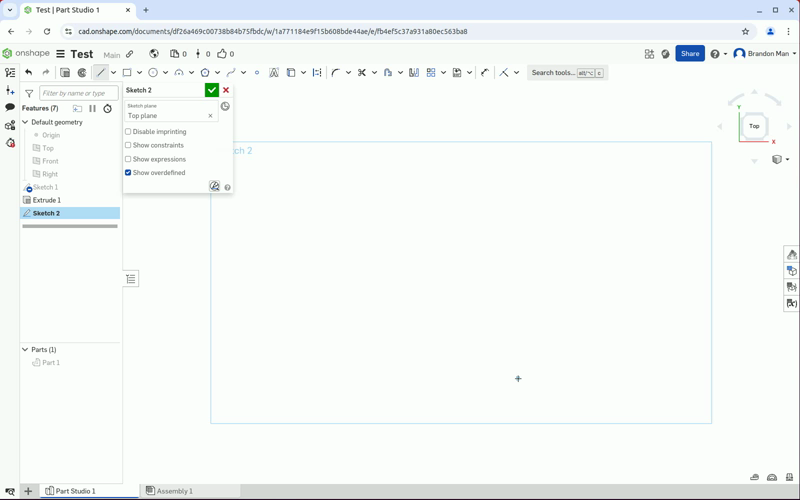
mouse_move(558, 236)
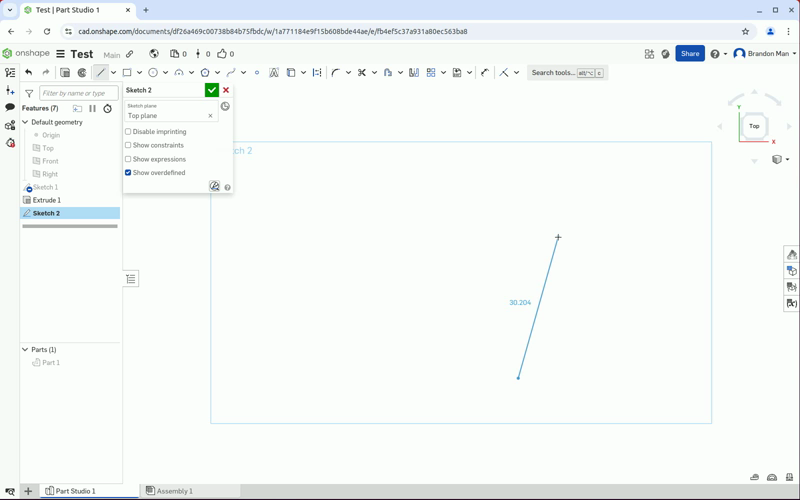
click(558, 236)
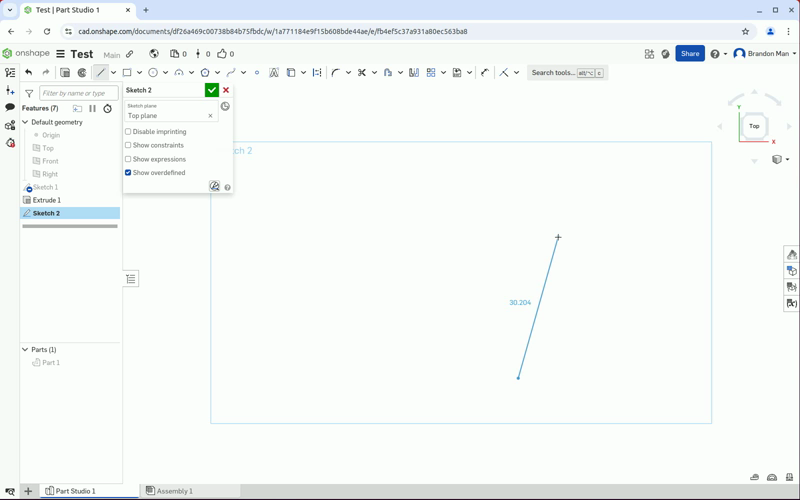
key_up(shift)
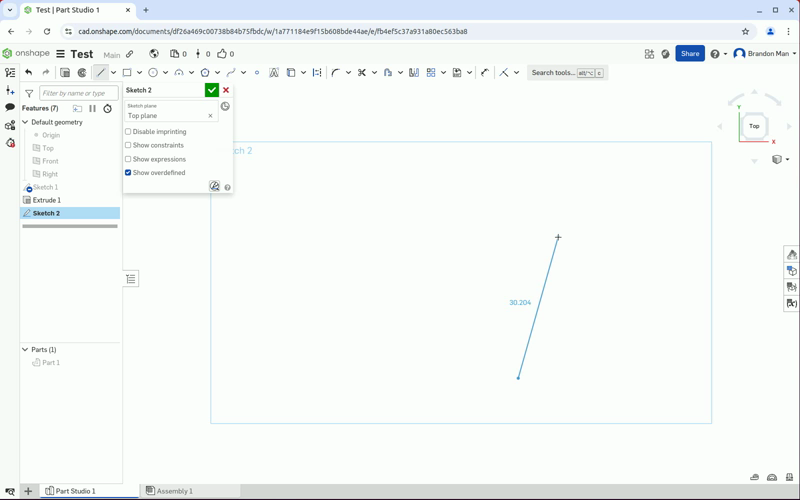
key_down(shift)
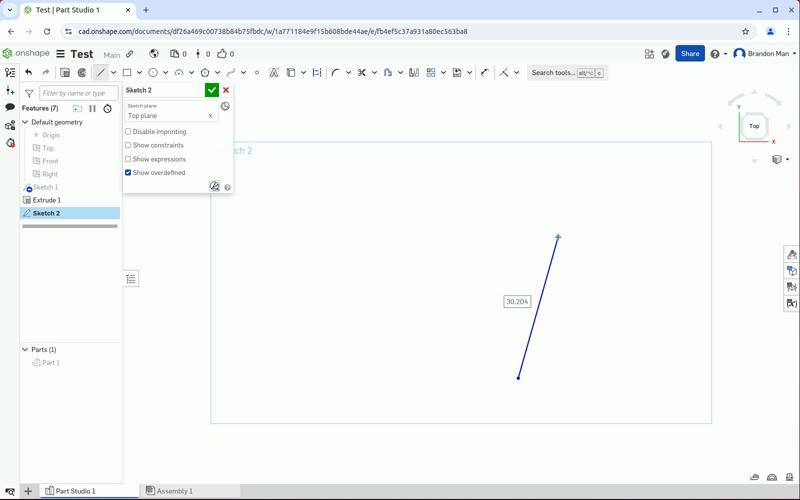
mouse_move(518, 188)
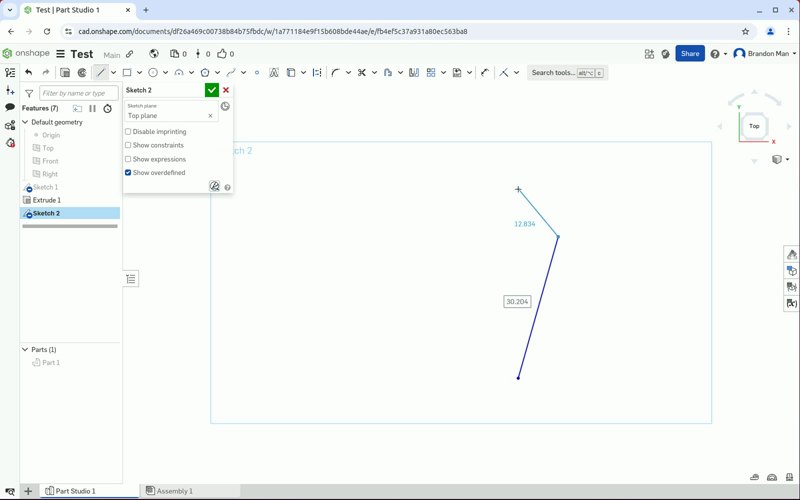
click(518, 188)
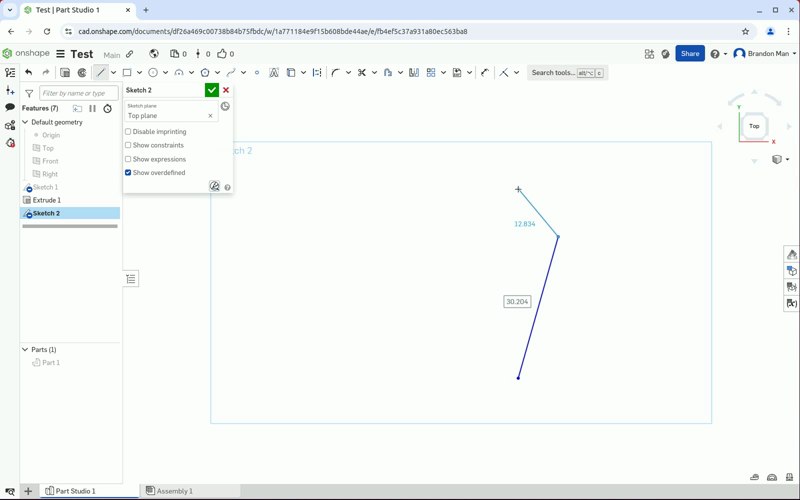
key_up(shift)
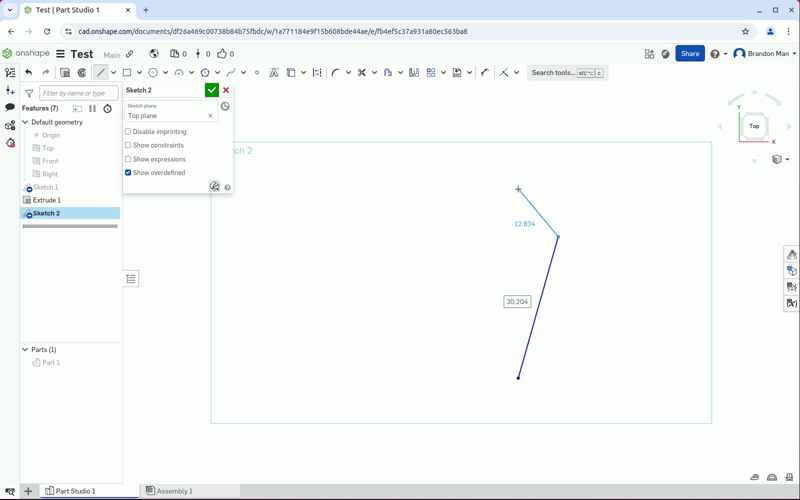
key_down(shift)
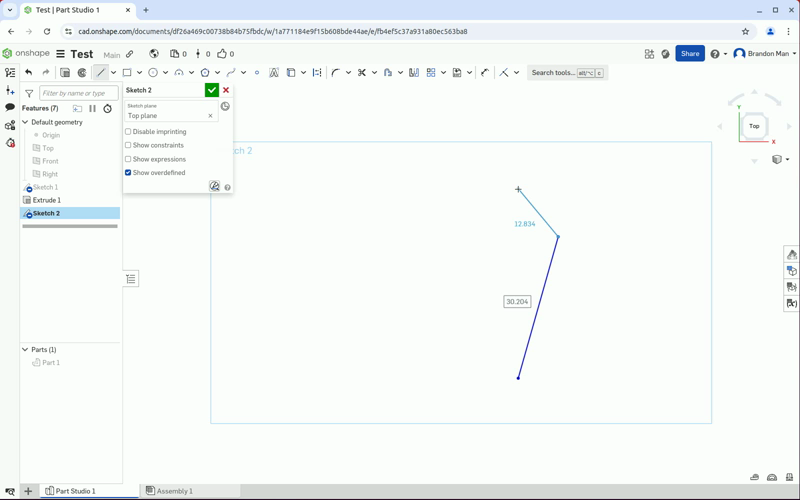
mouse_move(518, 378)
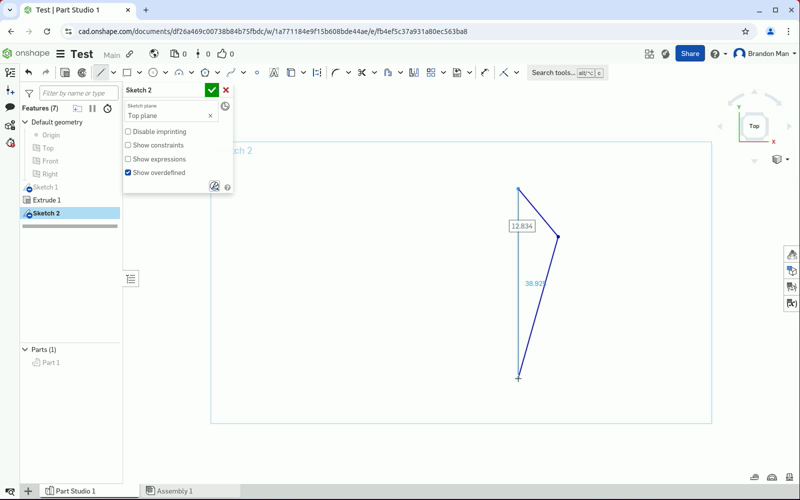
key_up(shift)
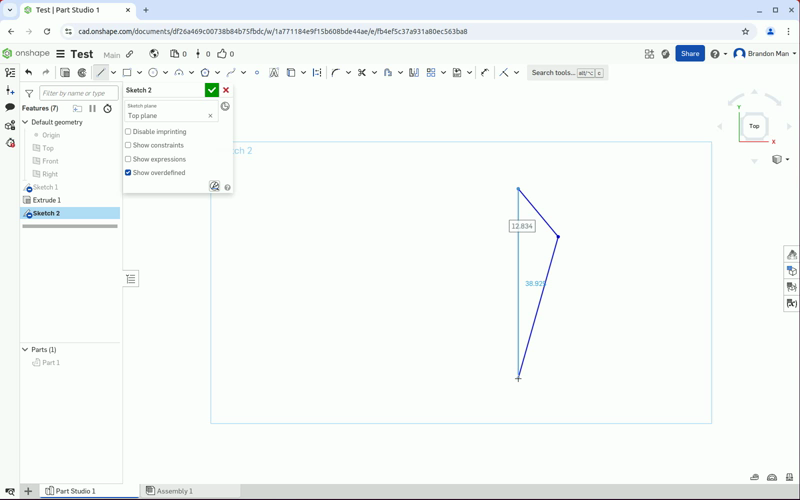
click(518, 378)
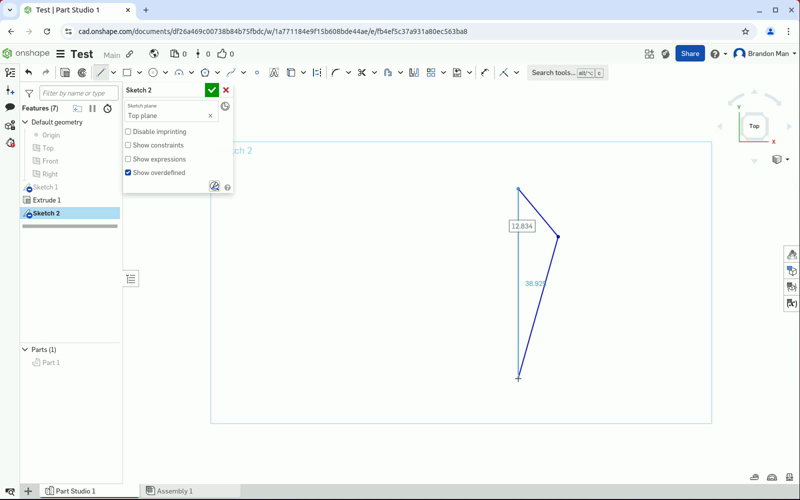
key(esc)
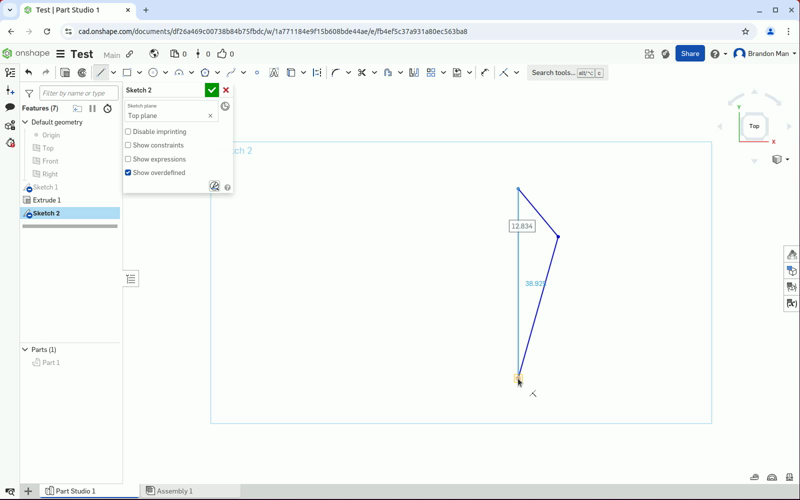
mouse_move(537, 264)
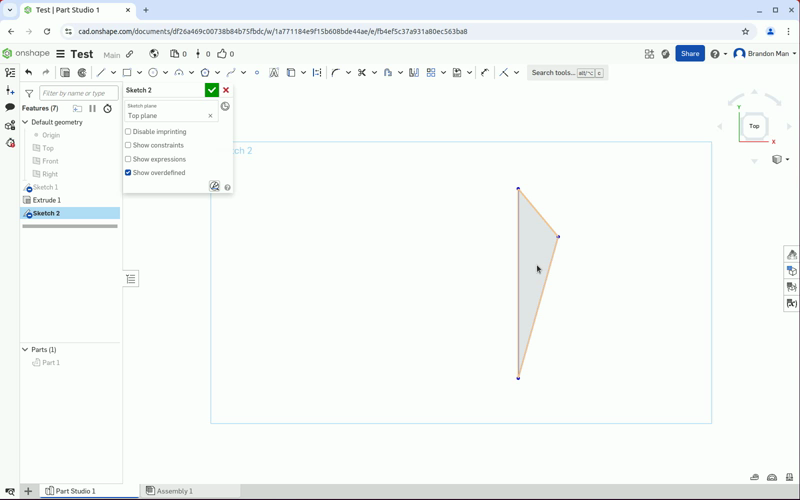
click(537, 264)
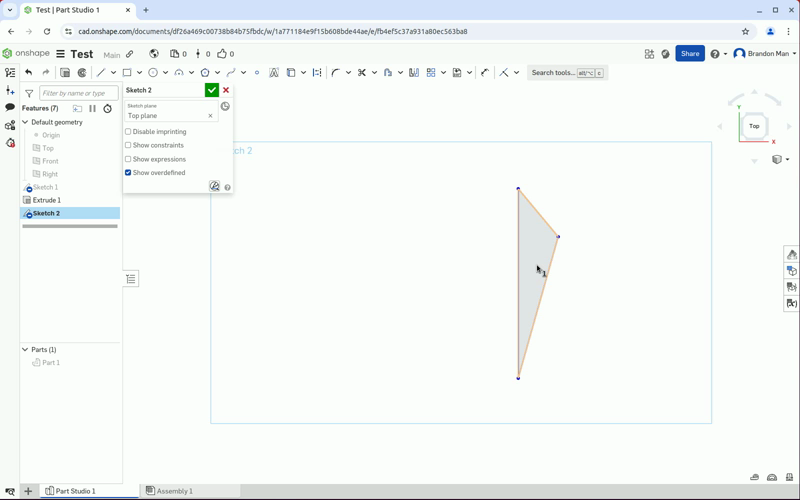
mouse_move(73, 352)
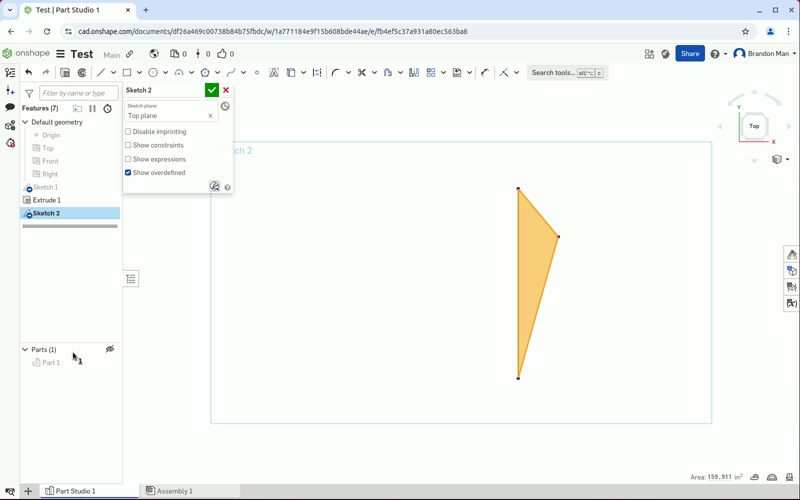
key(shift+y)
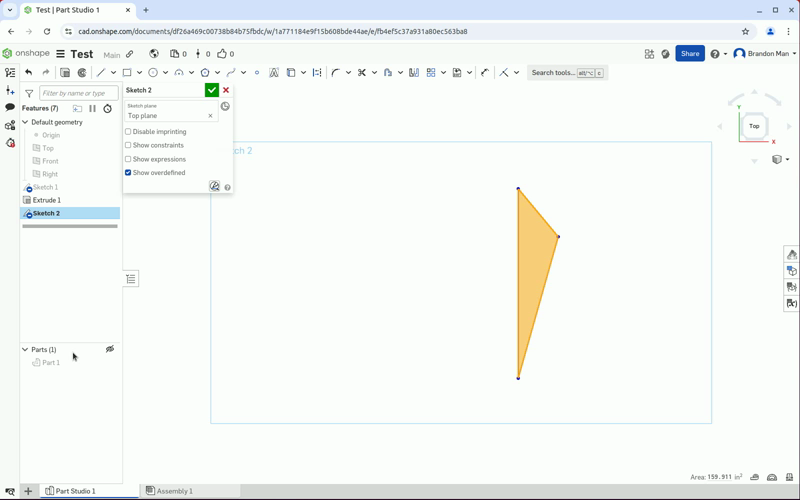
key(shift+e)
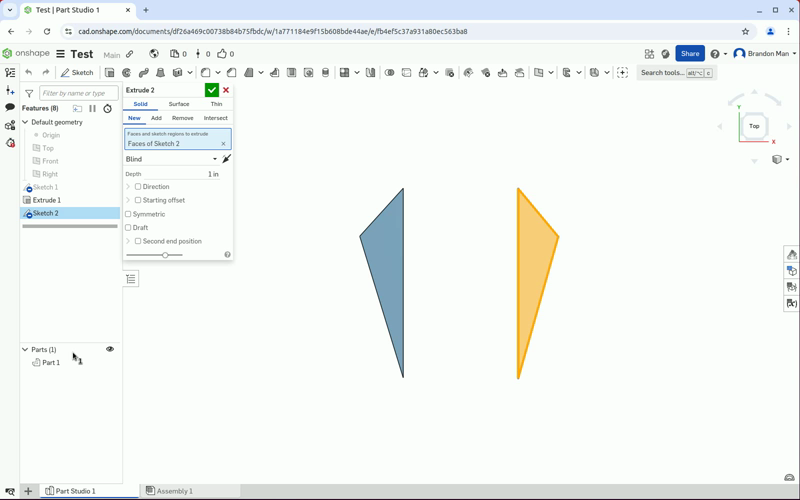
mouse_move(143, 106)
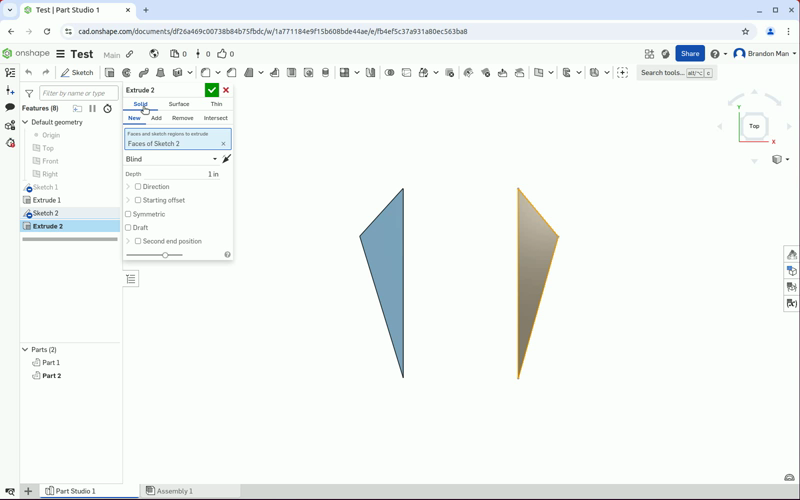
click(143, 106)
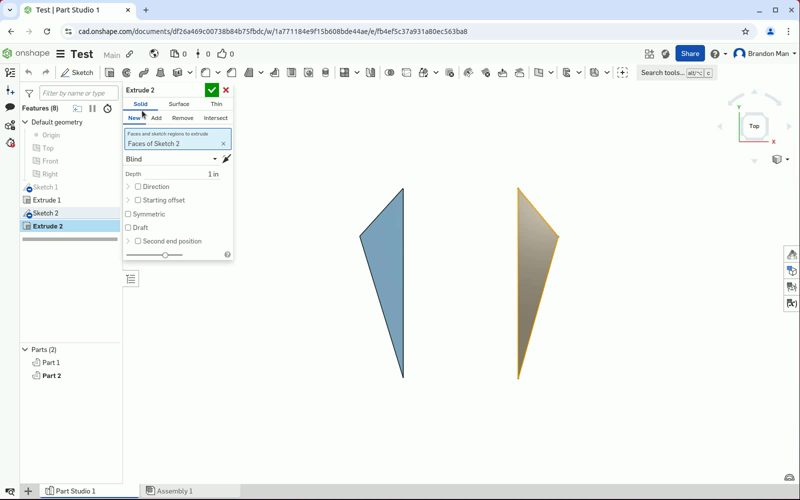
mouse_move(137, 120)
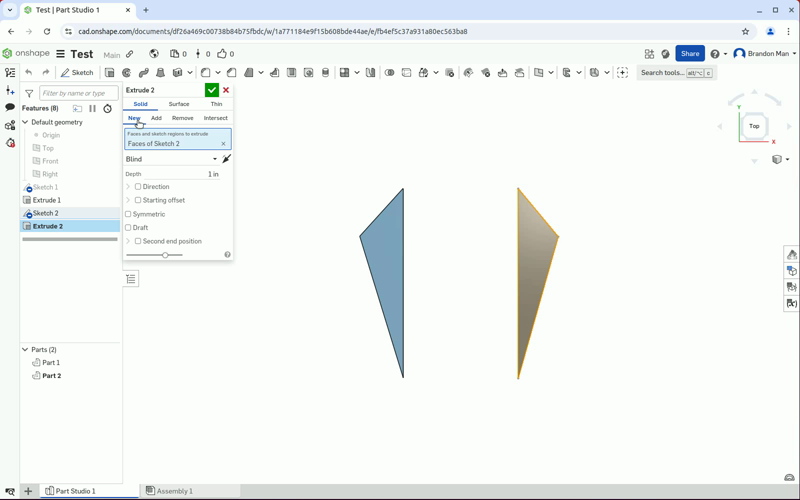
click(137, 120)
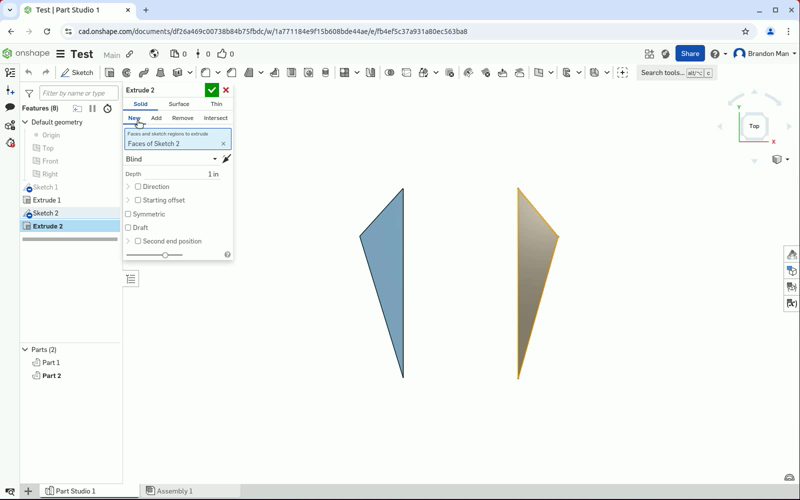
key(tab, 4)
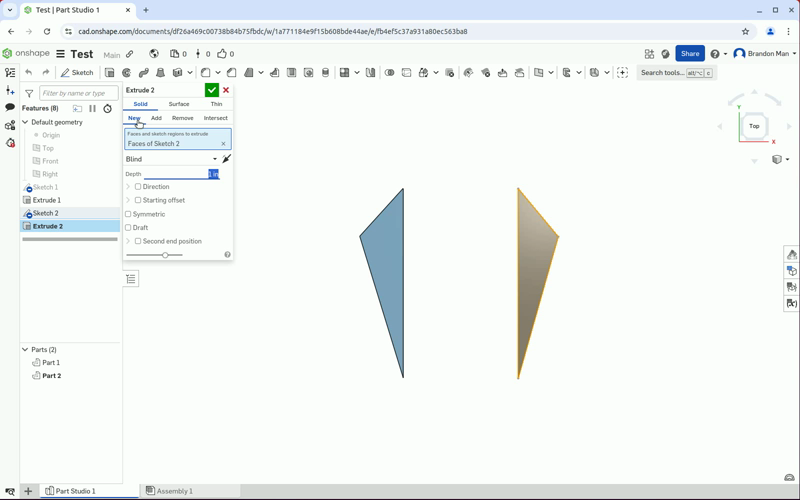
text(1.926)
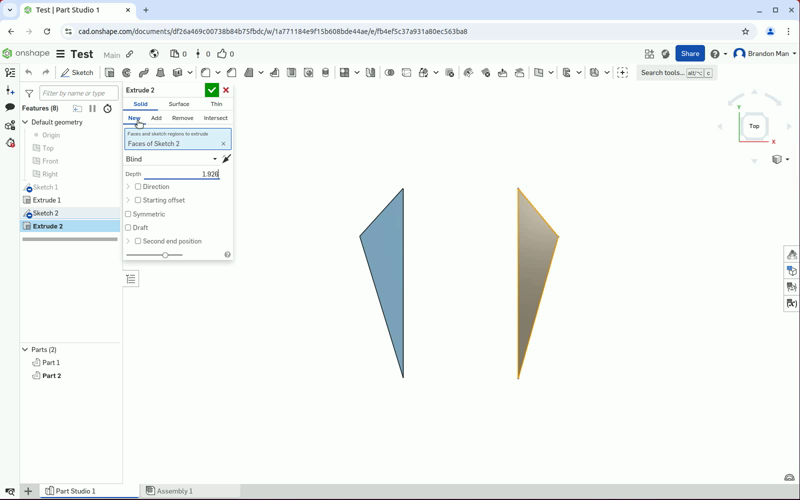
key(enter)
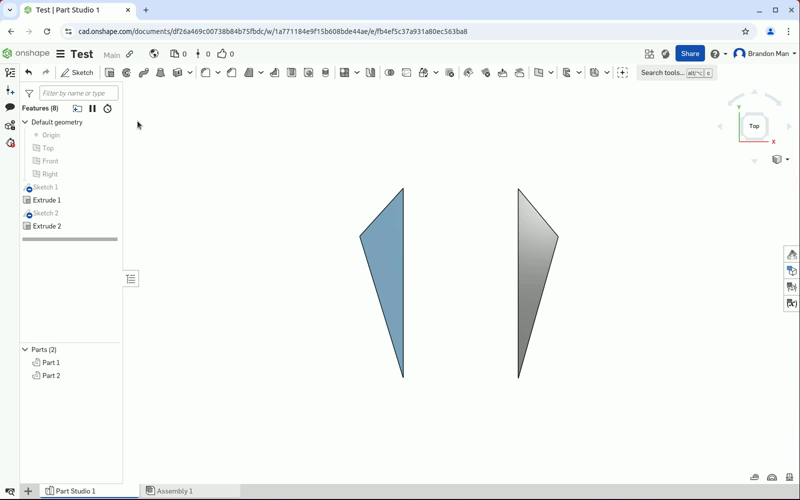
key(shift+h)
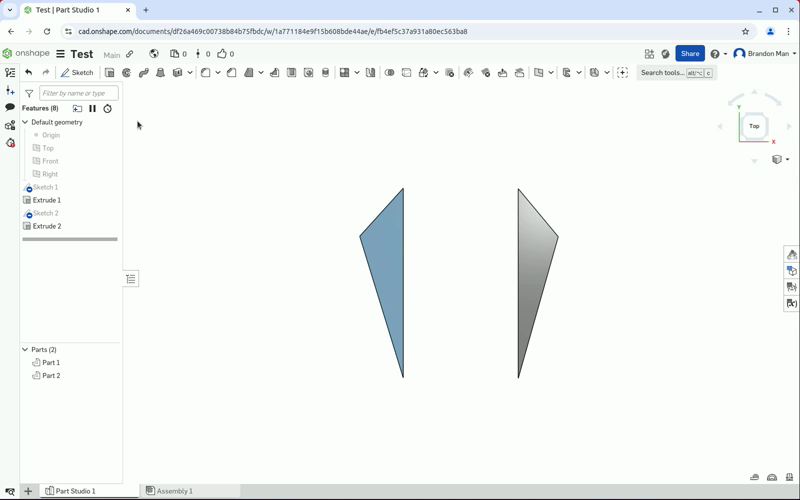
key(shift+h)
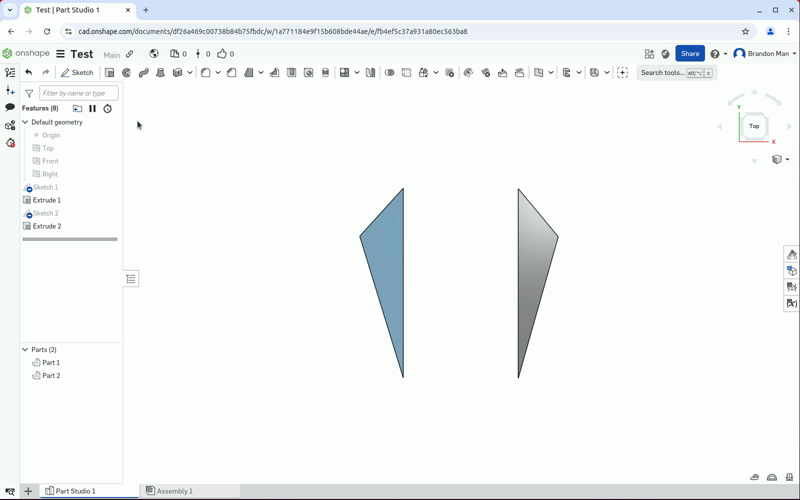
mouse_move(73, 189)
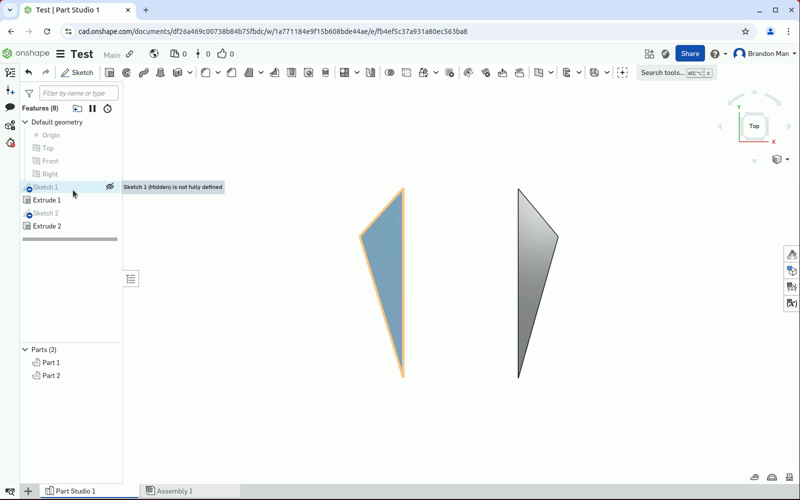
click(73, 189)
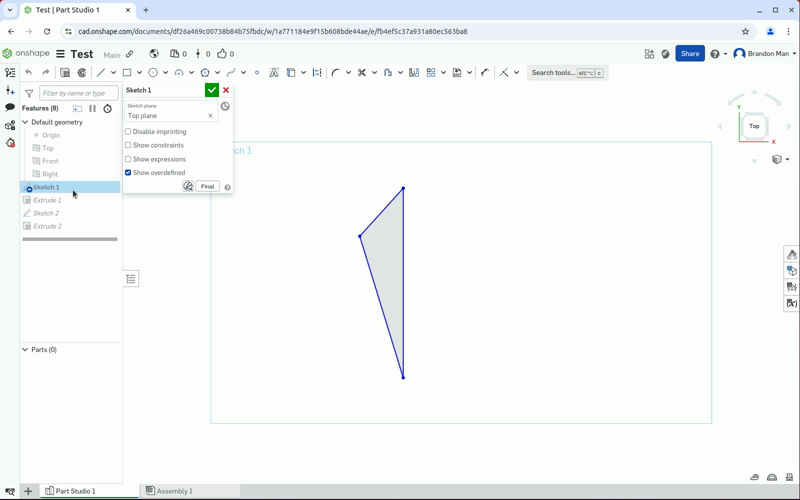
mouse_move(229, 92)
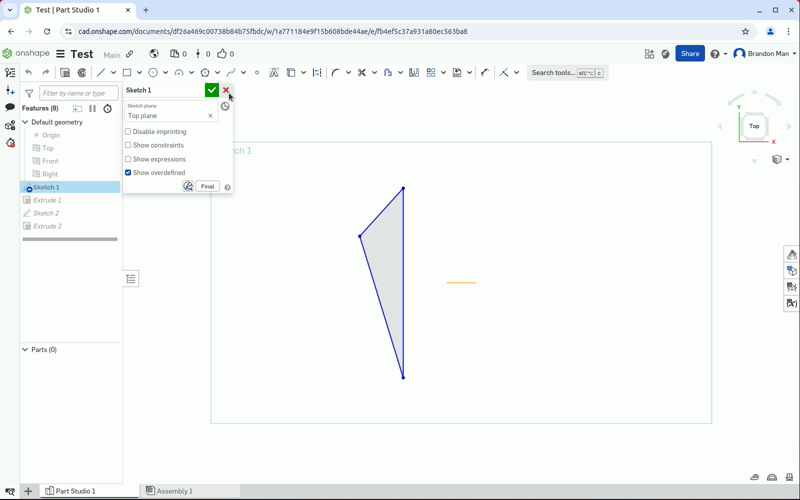
click(229, 92)
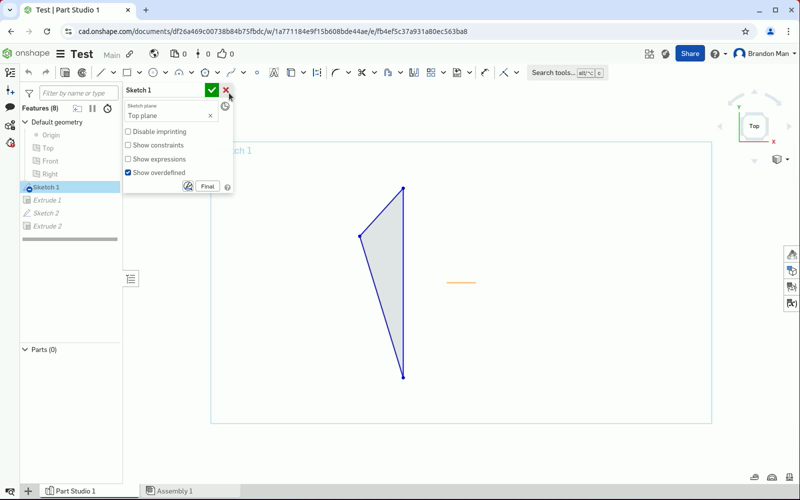
key(shift+s)
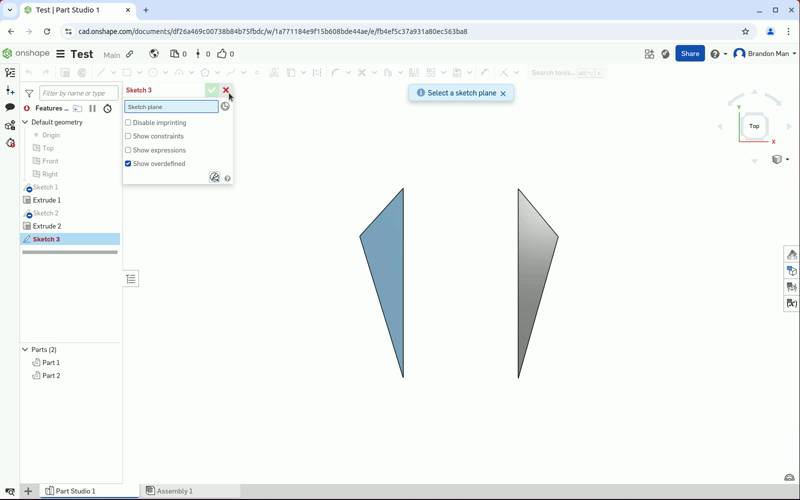
mouse_move(73, 150)
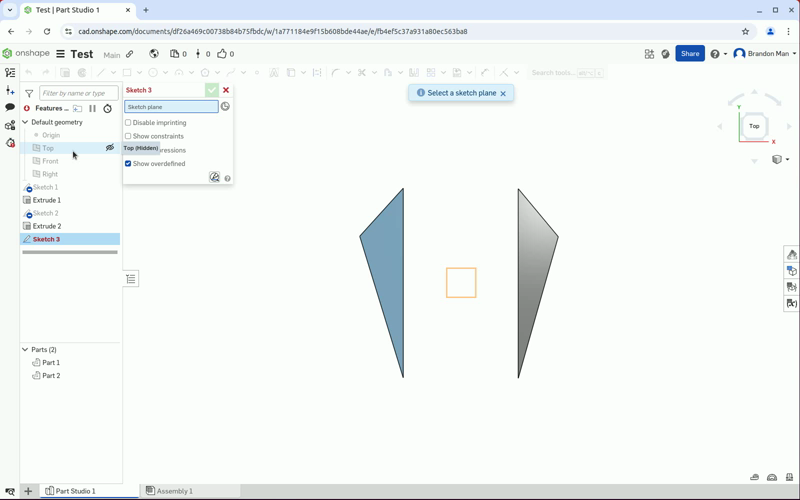
click(73, 150)
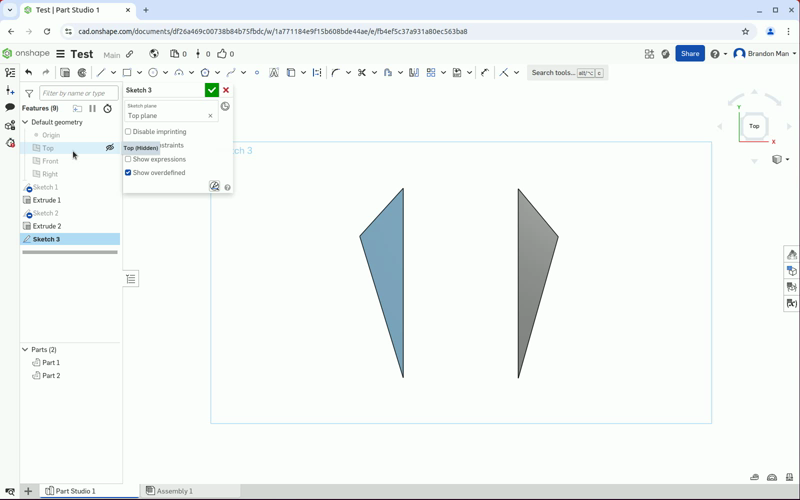
mouse_move(73, 352)
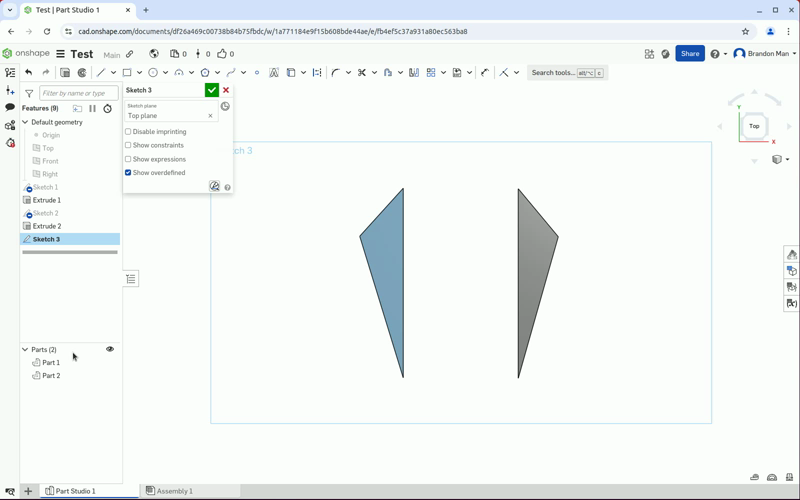
key(y)
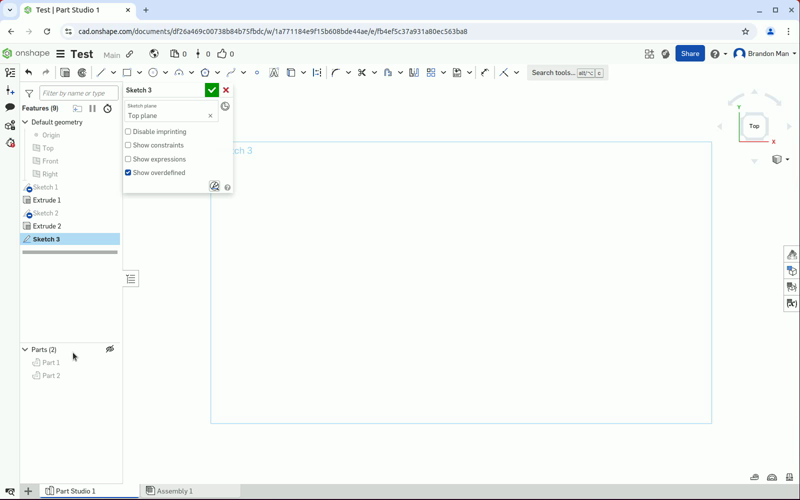
key(l)
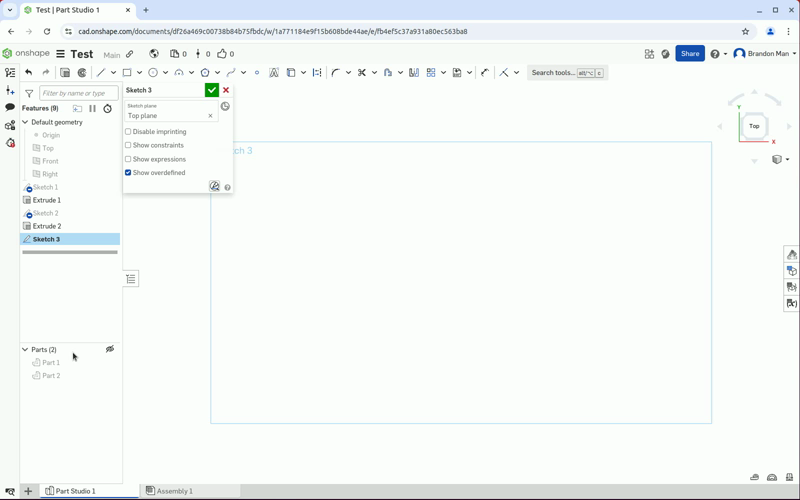
key_down(shift)
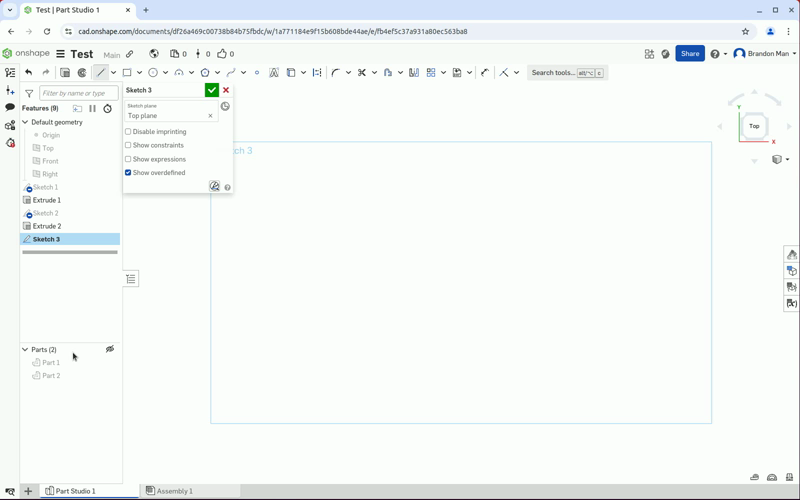
mouse_move(403, 378)
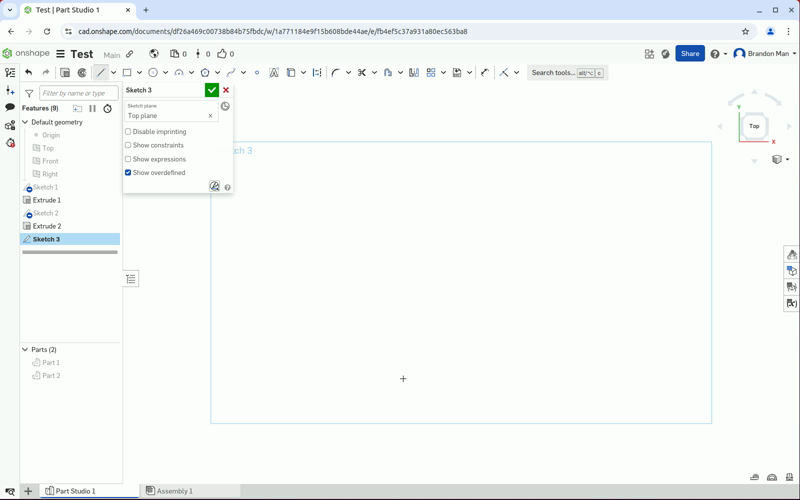
click(403, 378)
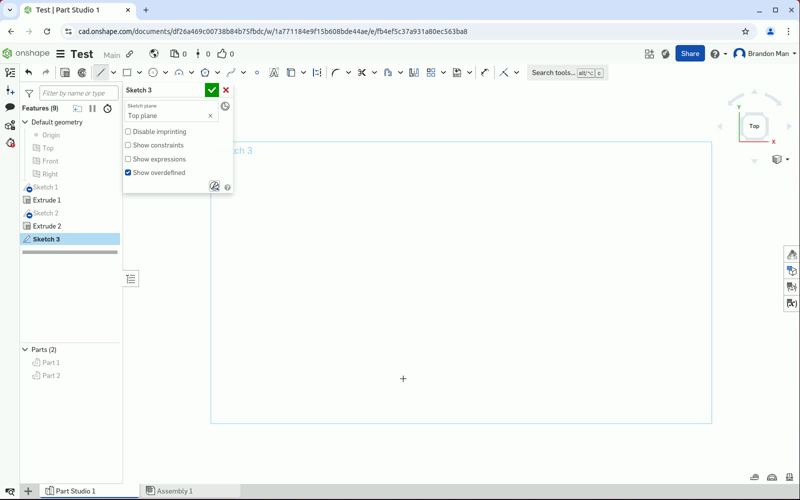
key_up(shift)
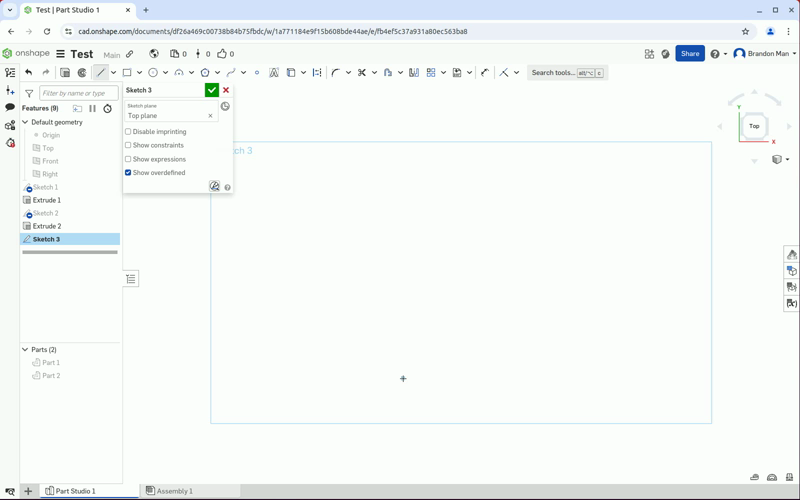
key_down(shift)
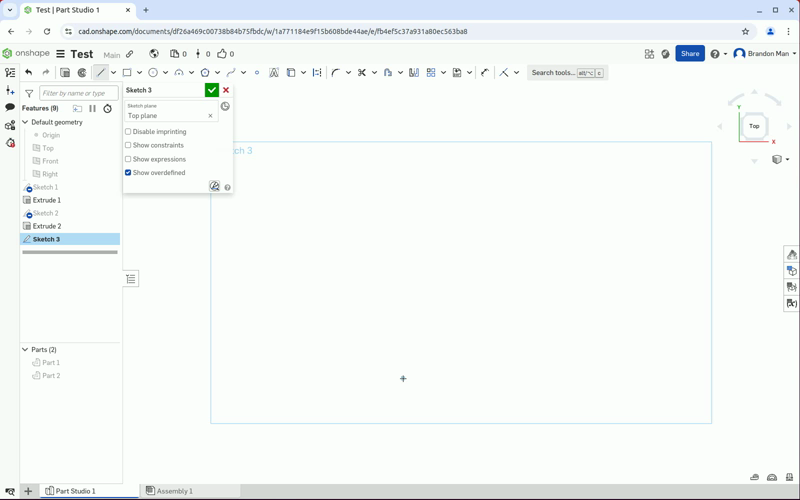
mouse_move(516, 378)
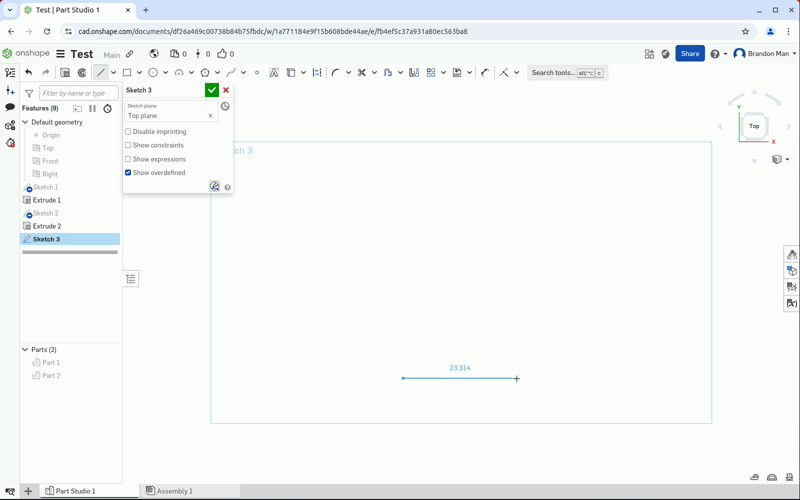
click(516, 378)
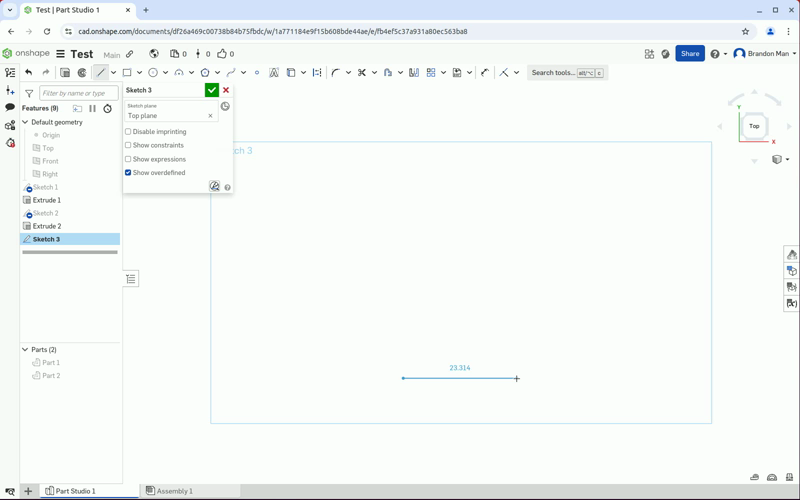
key_up(shift)
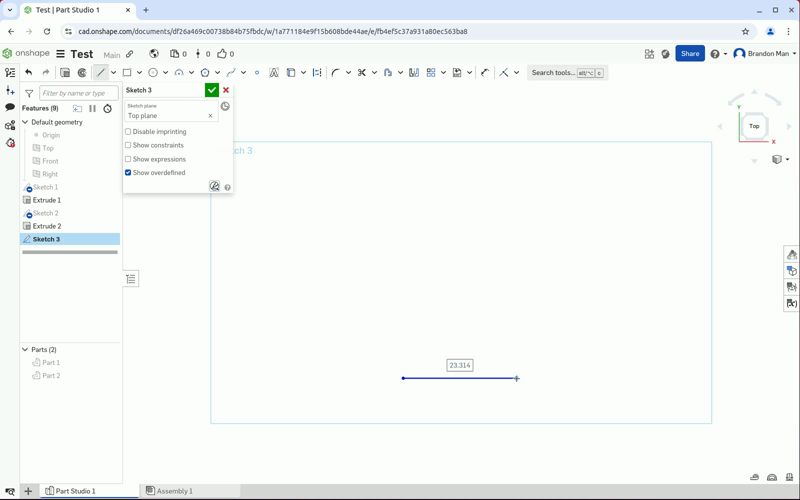
key_down(shift)
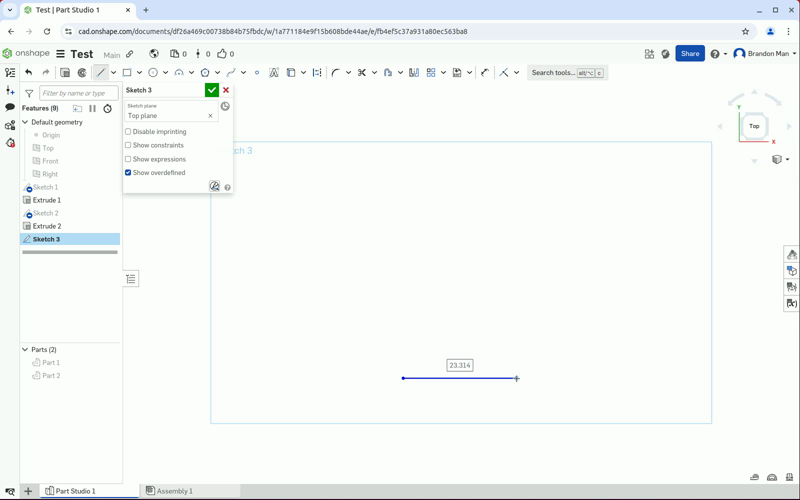
mouse_move(516, 188)
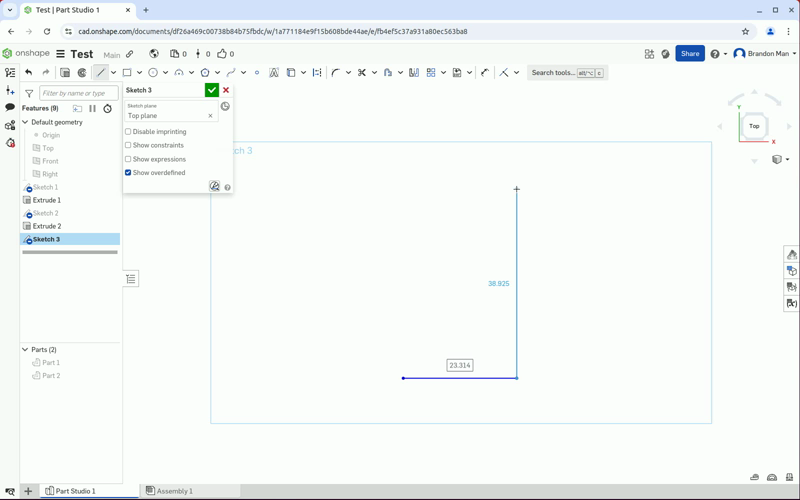
click(516, 188)
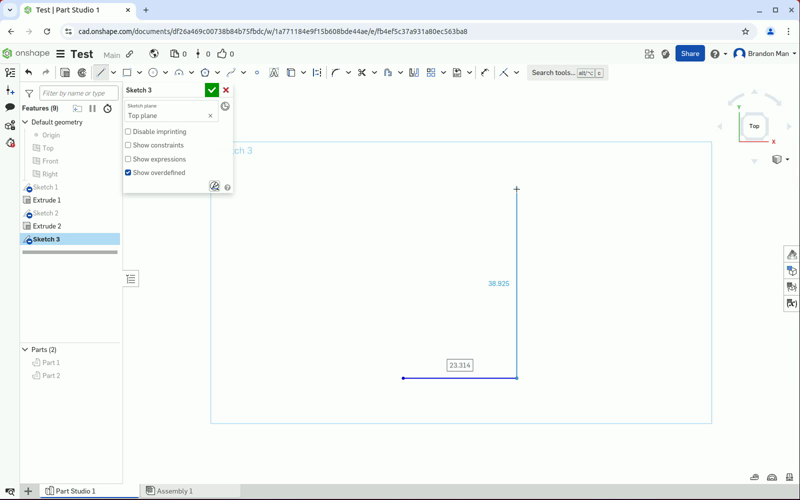
key_up(shift)
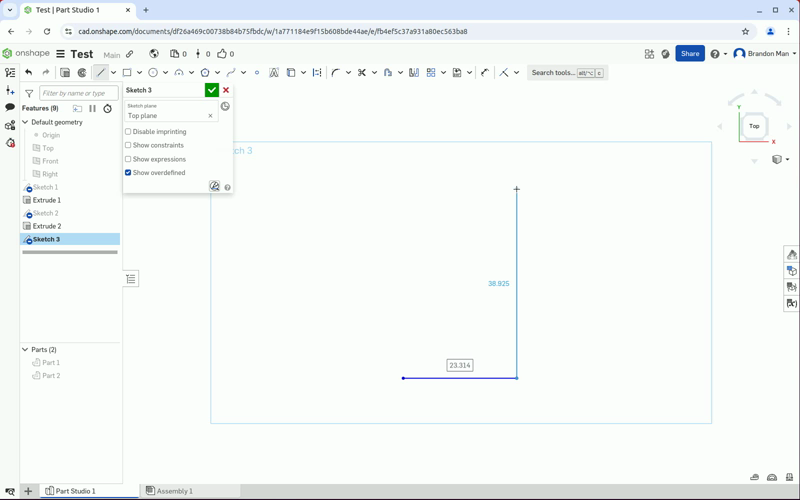
key_down(shift)
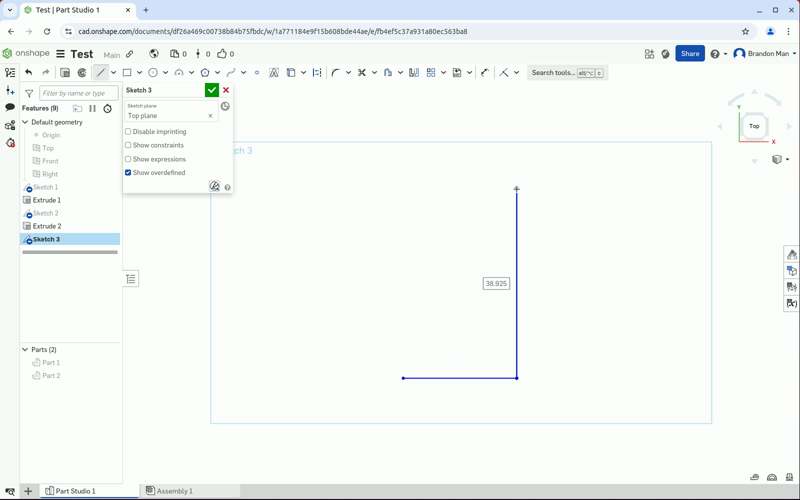
mouse_move(403, 188)
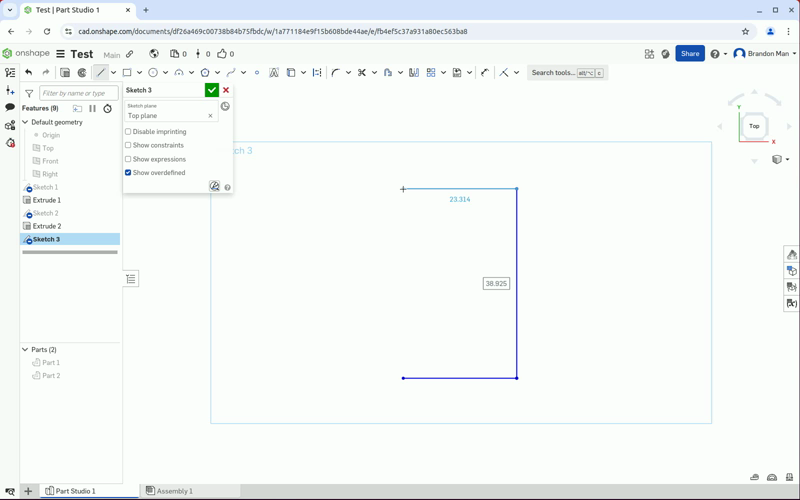
click(403, 188)
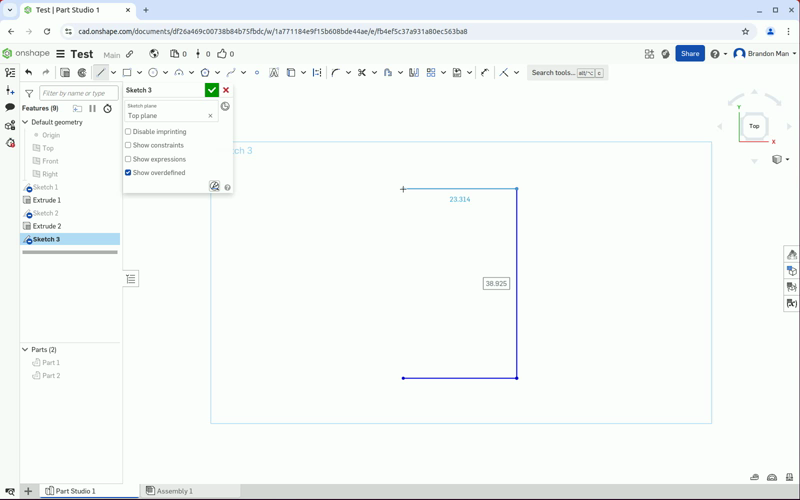
key_up(shift)
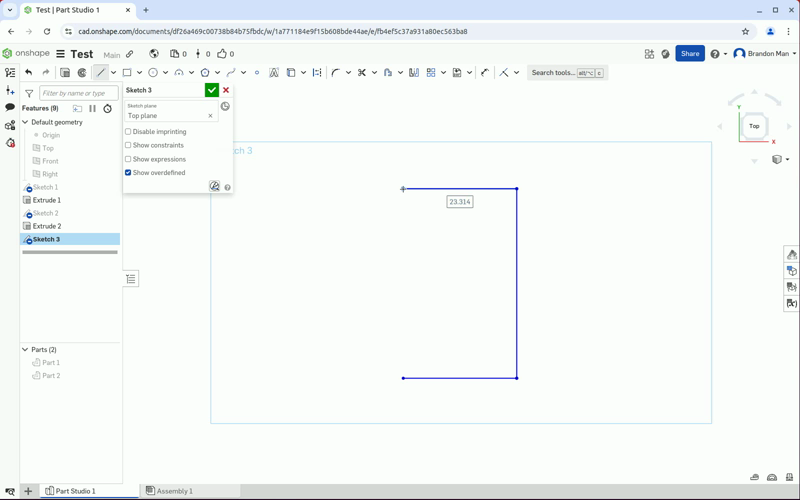
key_down(shift)
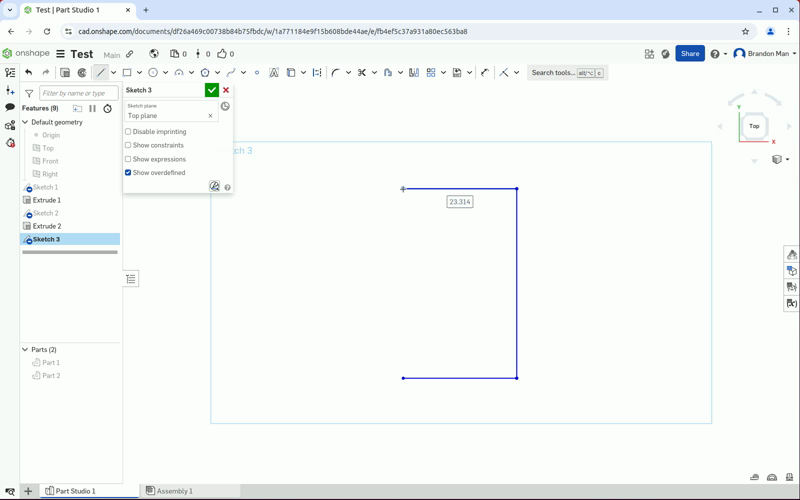
mouse_move(403, 378)
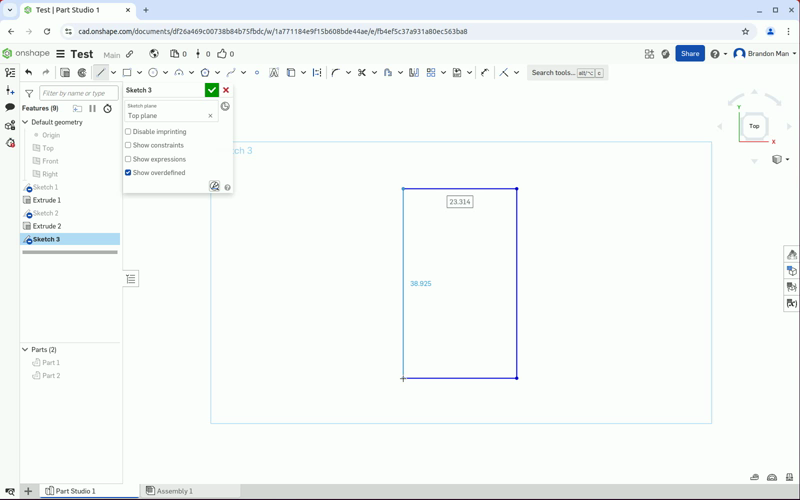
key_up(shift)
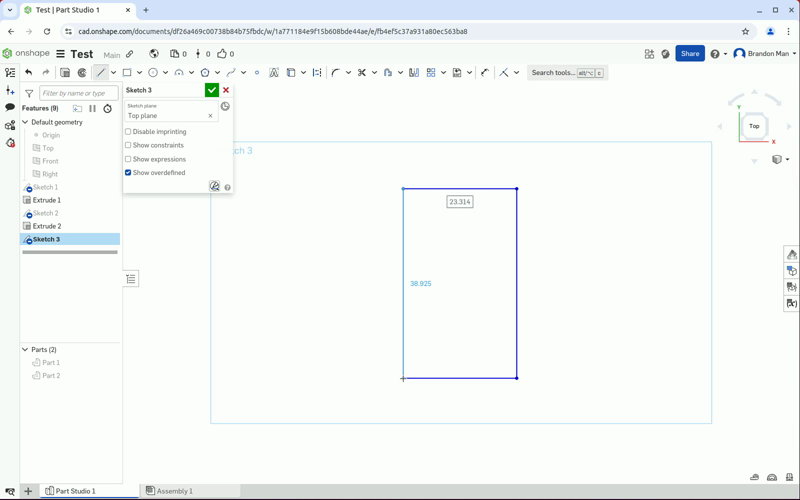
click(403, 378)
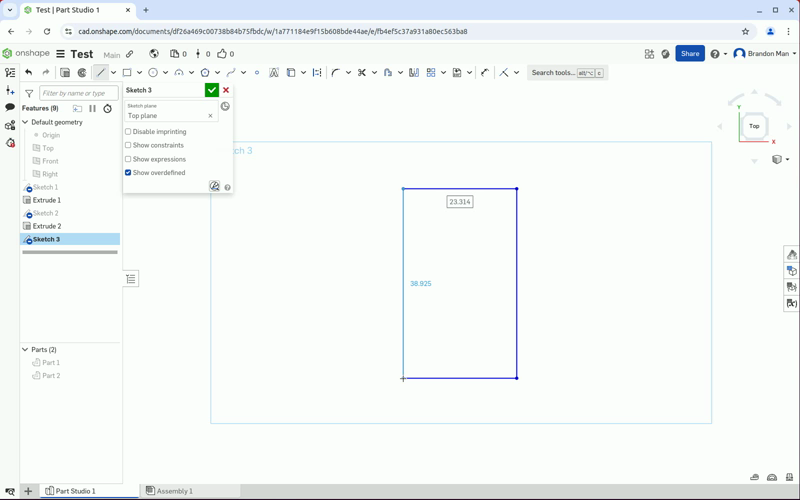
key(esc)
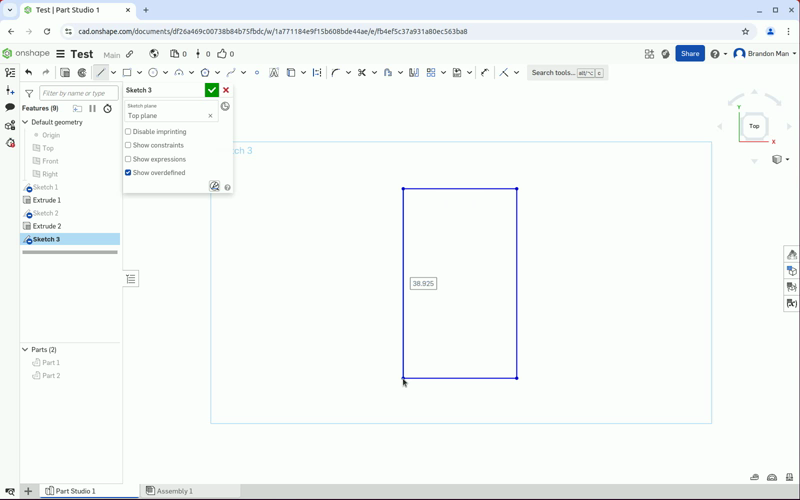
mouse_move(439, 214)
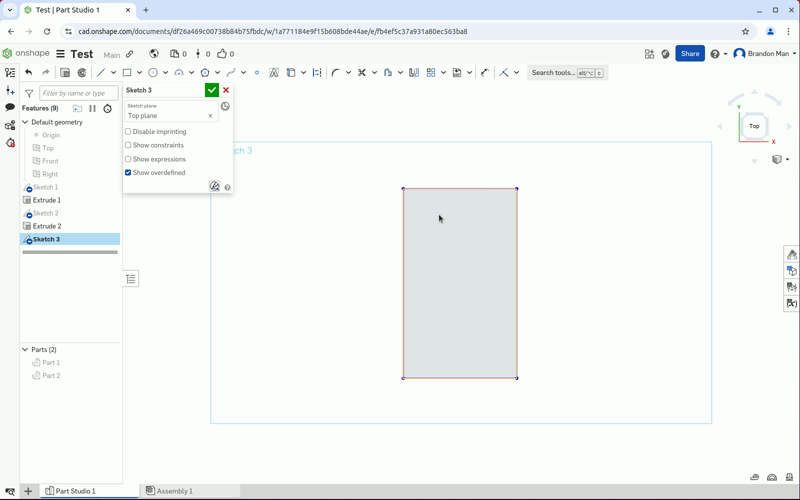
click(439, 214)
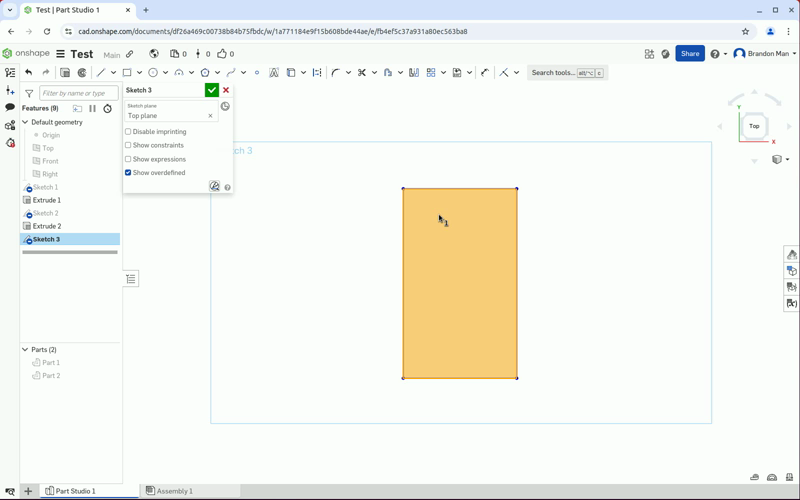
mouse_move(73, 352)
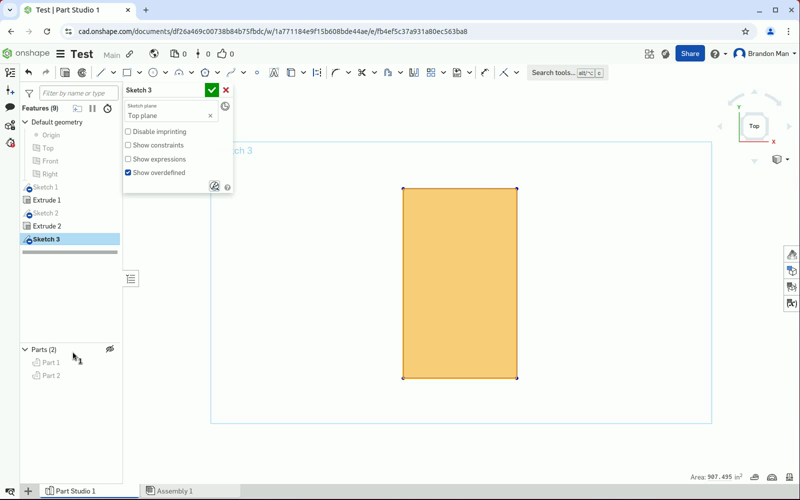
key(shift+y)
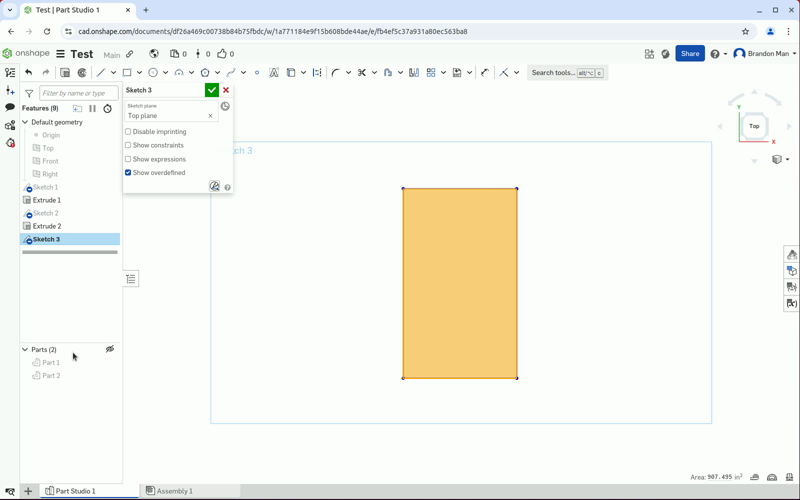
key(shift+e)
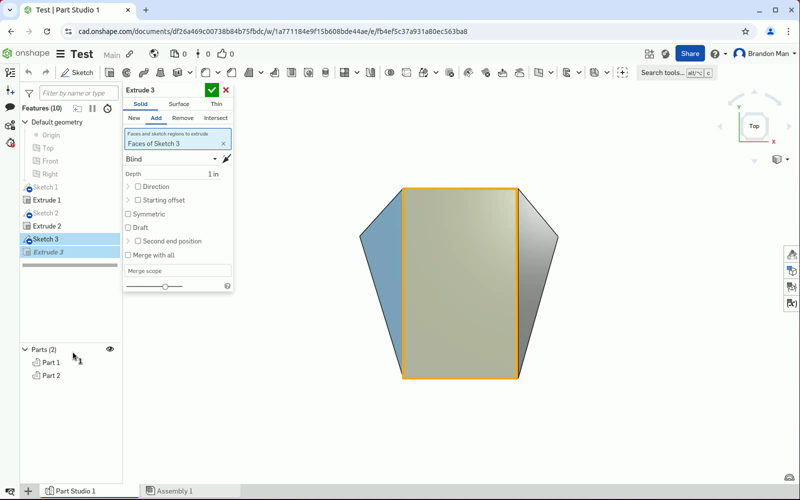
mouse_move(143, 106)
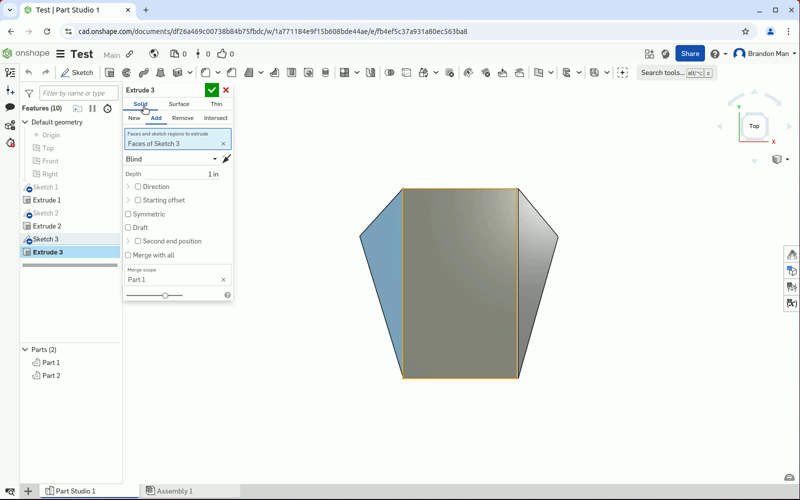
click(143, 106)
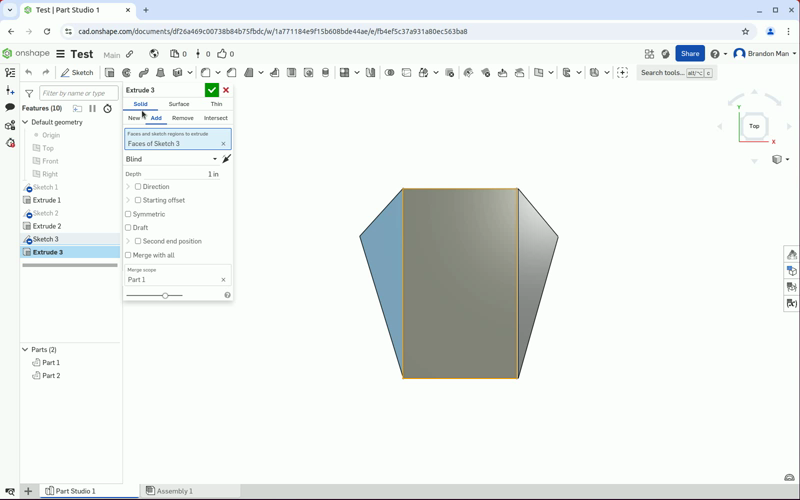
mouse_move(137, 120)
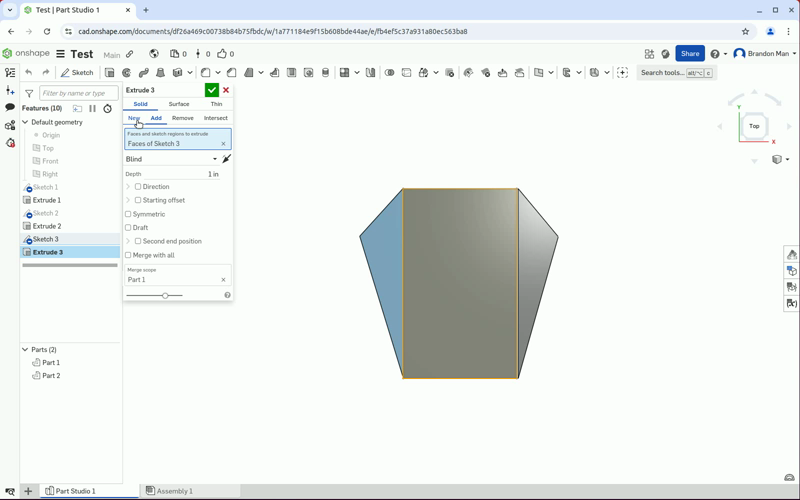
click(137, 120)
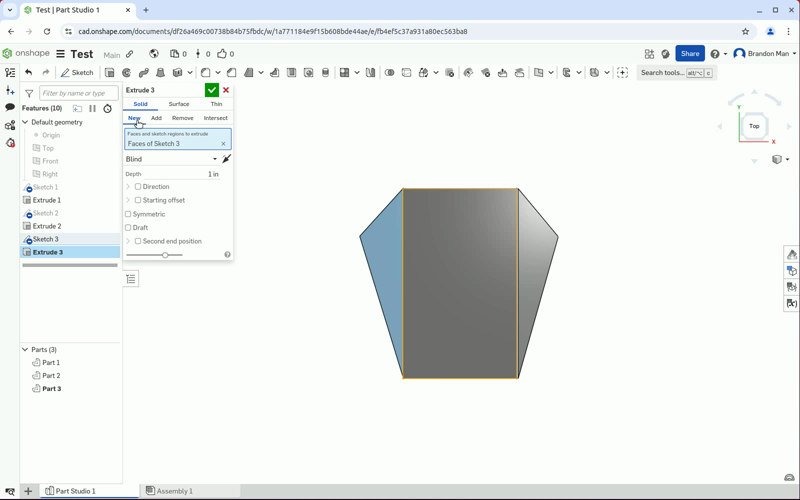
key(tab, 4)
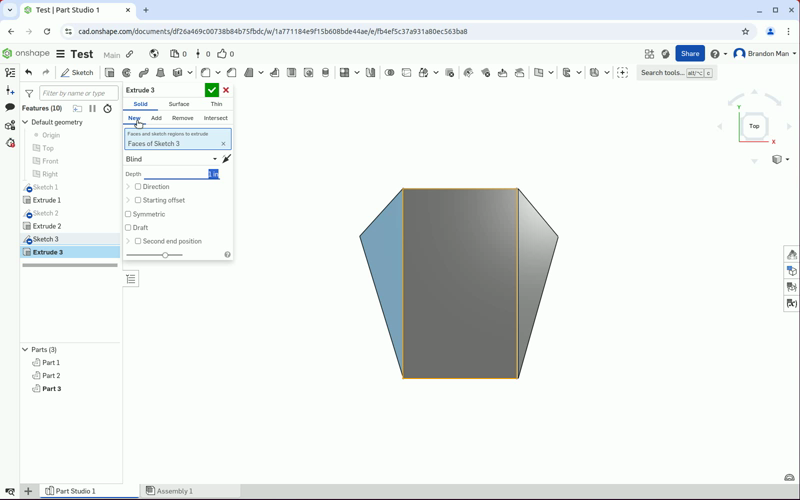
text(1.926)
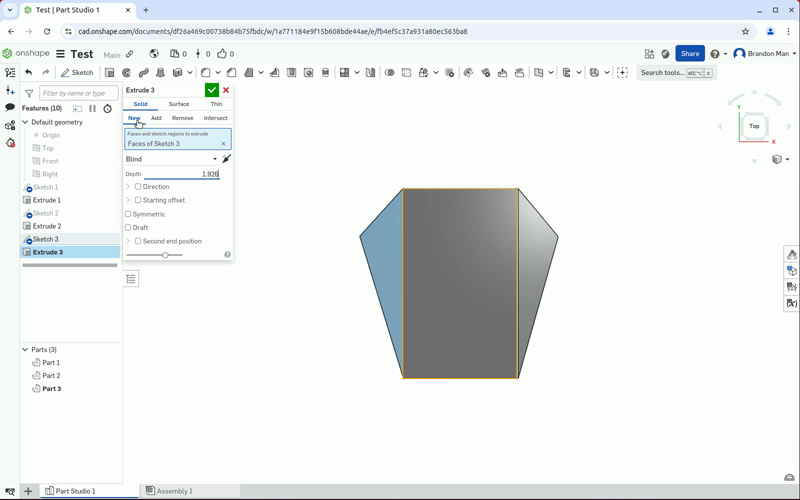
key(enter)
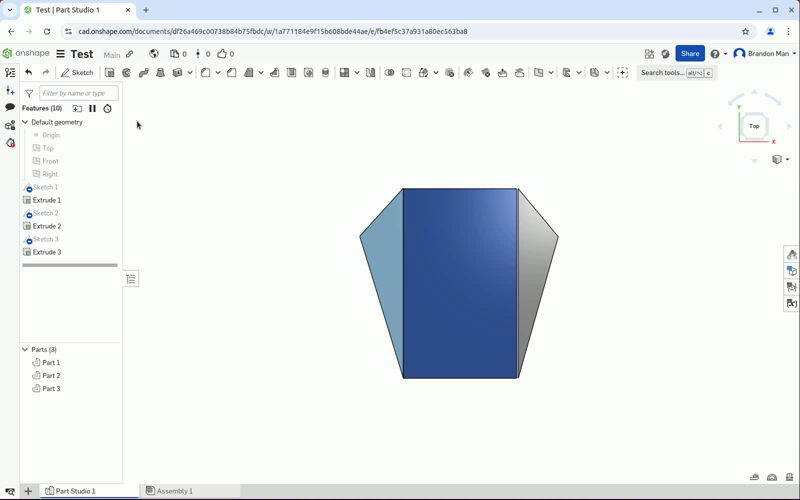
key(shift+h)
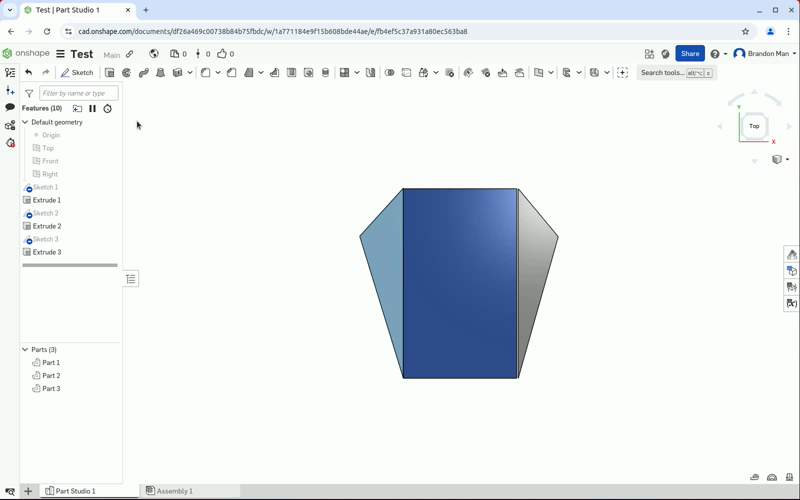
key(shift+h)
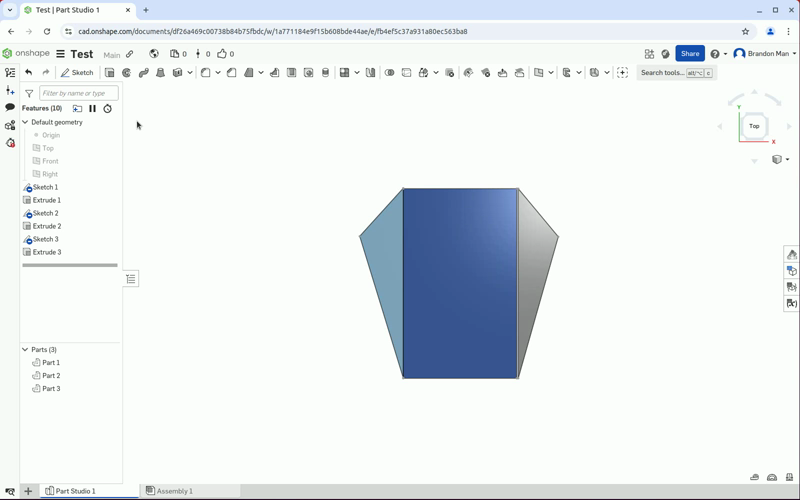
key(shift+7)
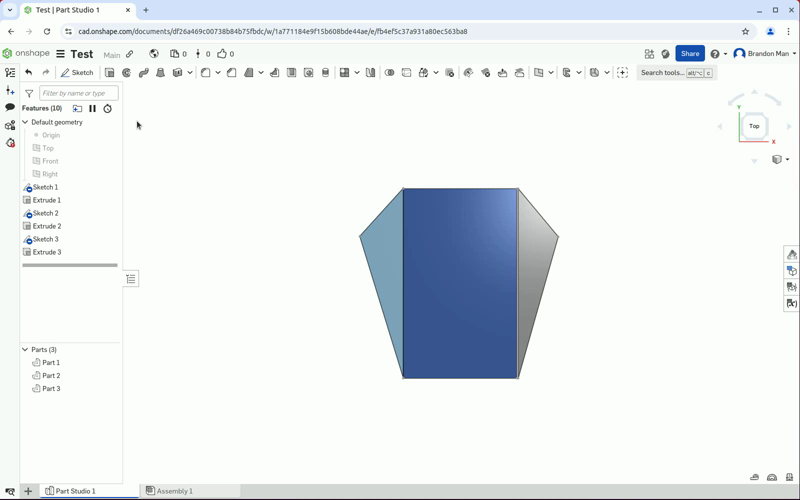
key(up, 3)
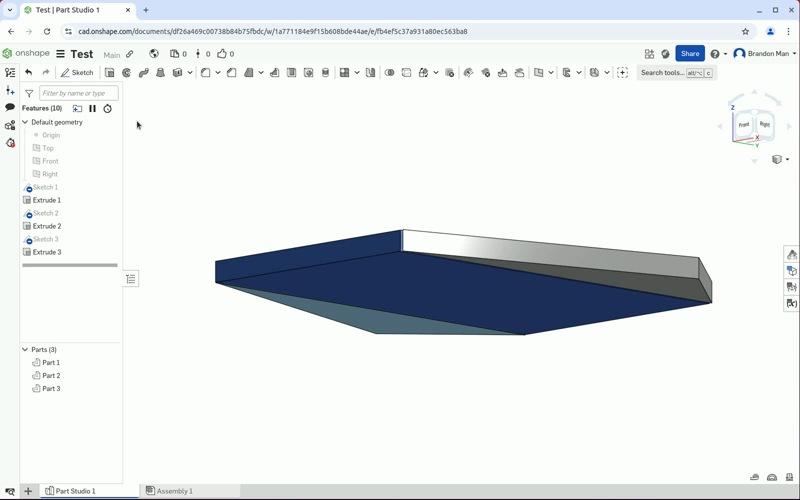
key(left, 3)
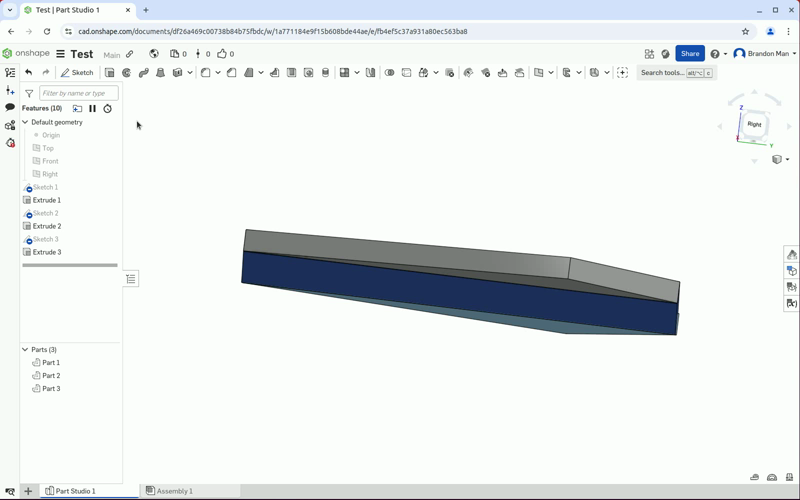
key(right, 3)
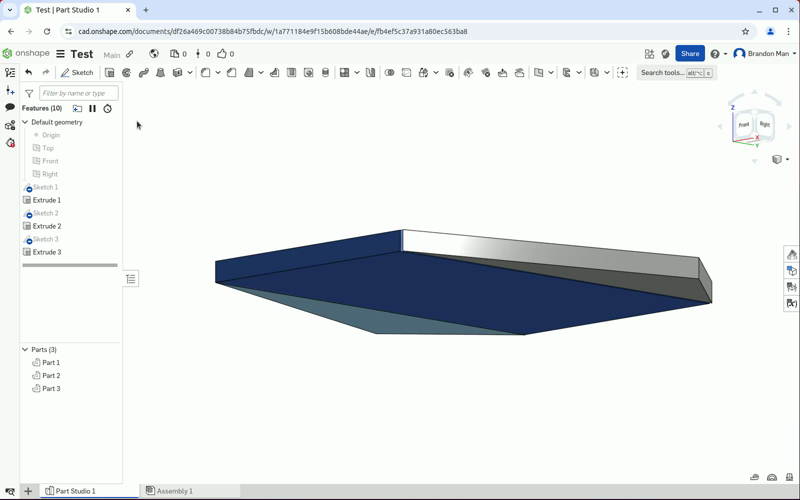
key(down, 3)
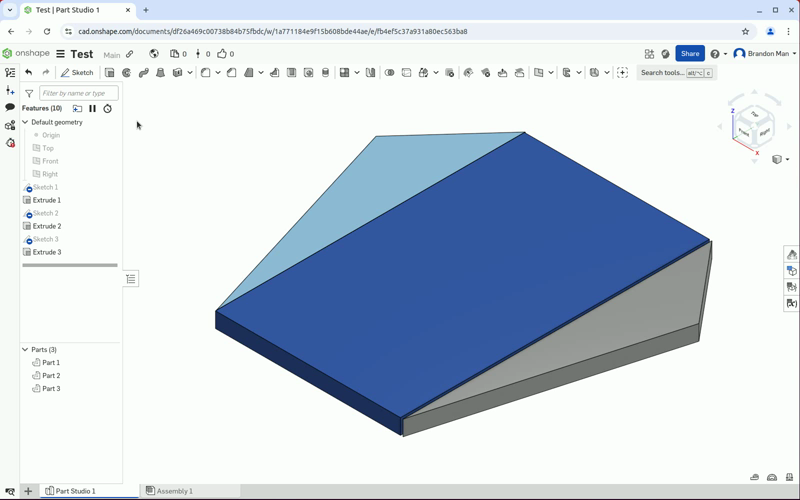
mouse_move(73, 189)
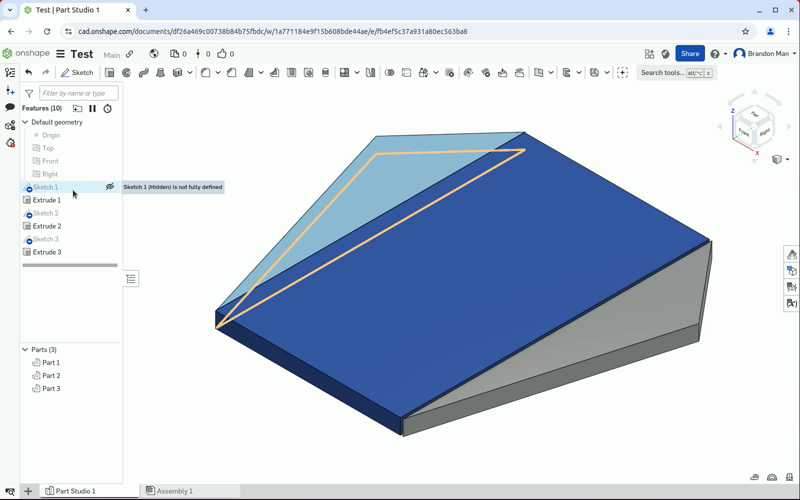
click(73, 189)